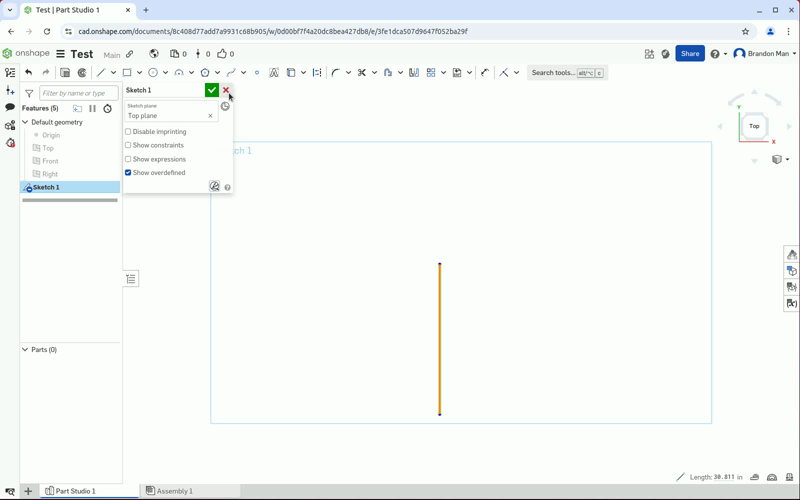
key(shift+h)
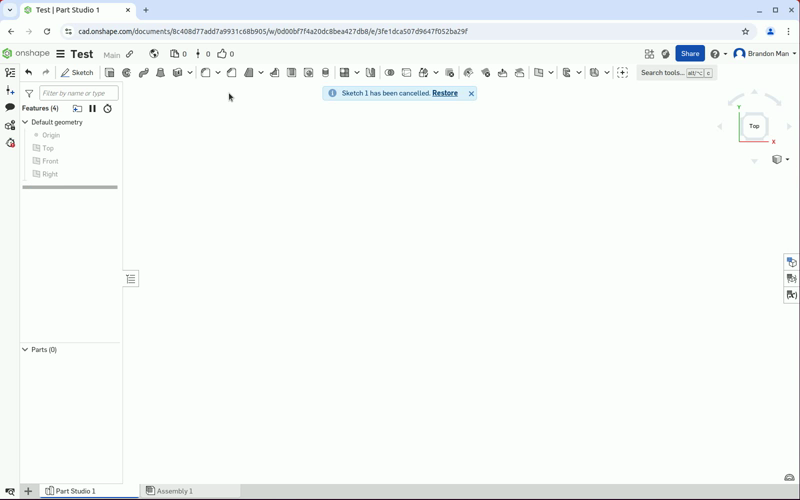
mouse_move(73, 352)
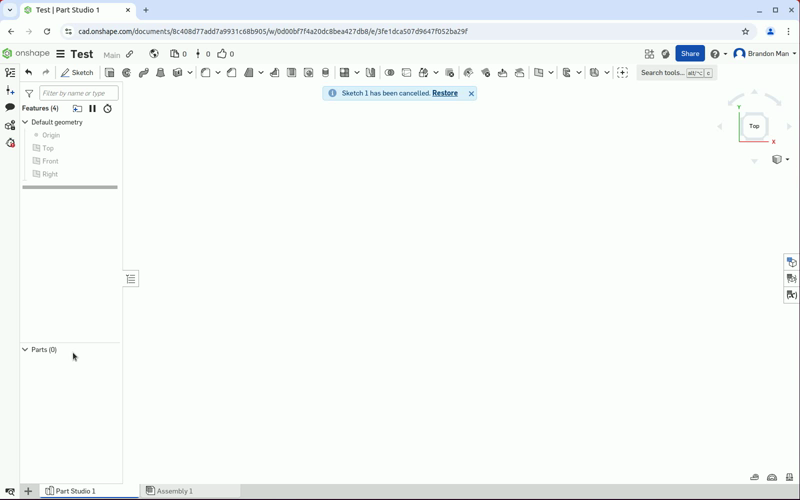
key(y)
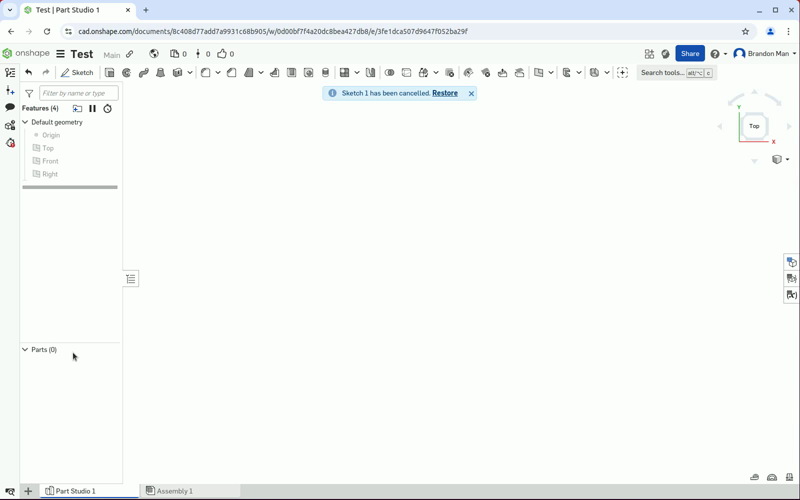
key(shift+p)
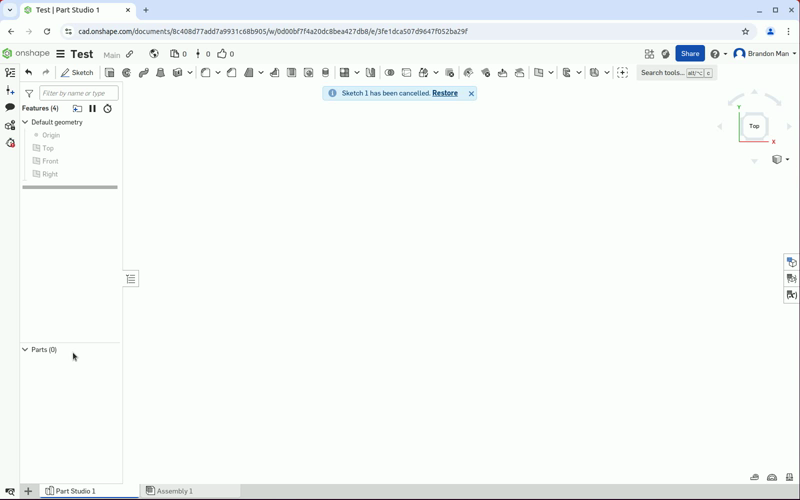
key(space)
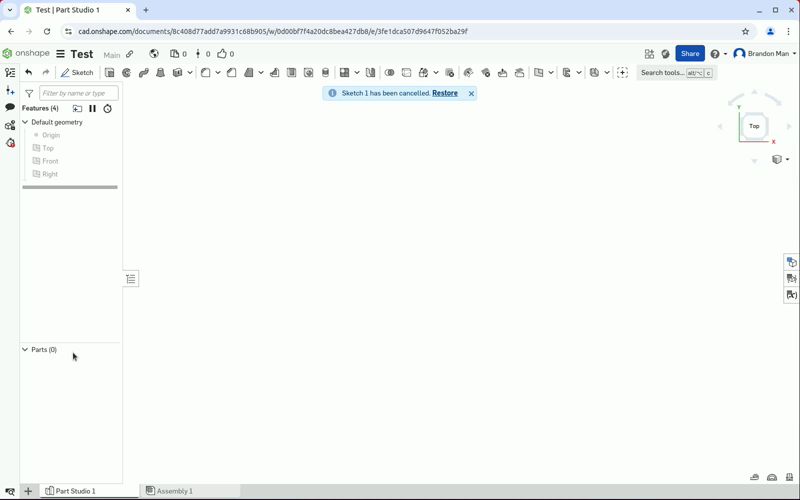
key_down(shift)
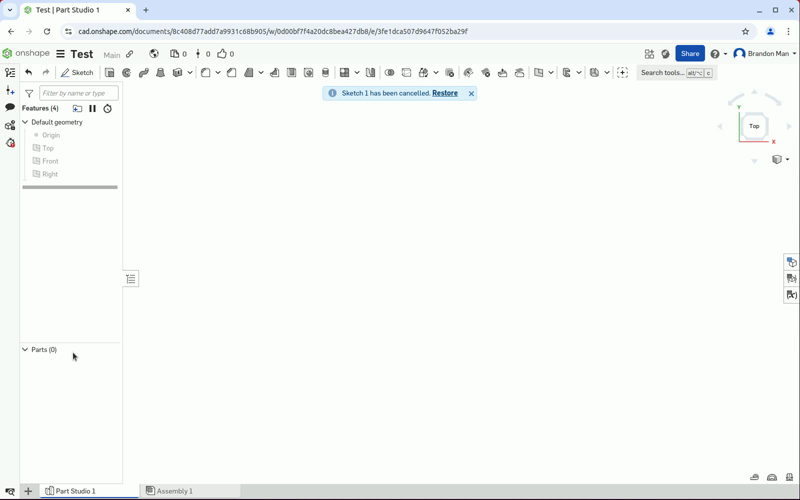
key(up)
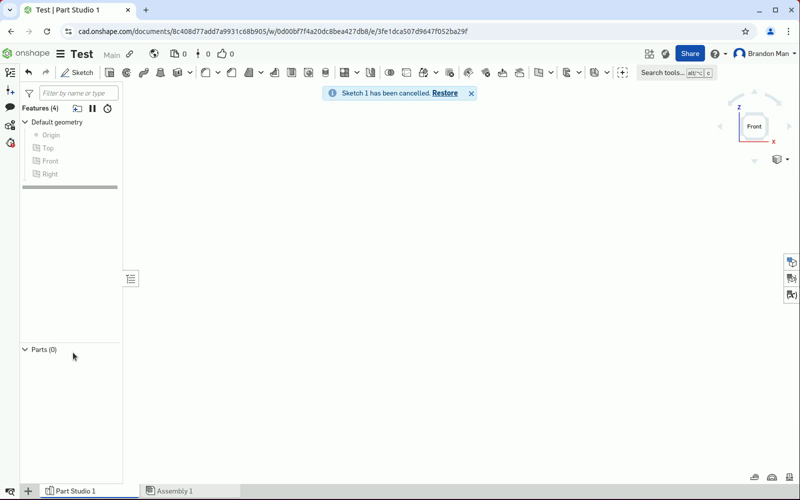
key_up(shift)
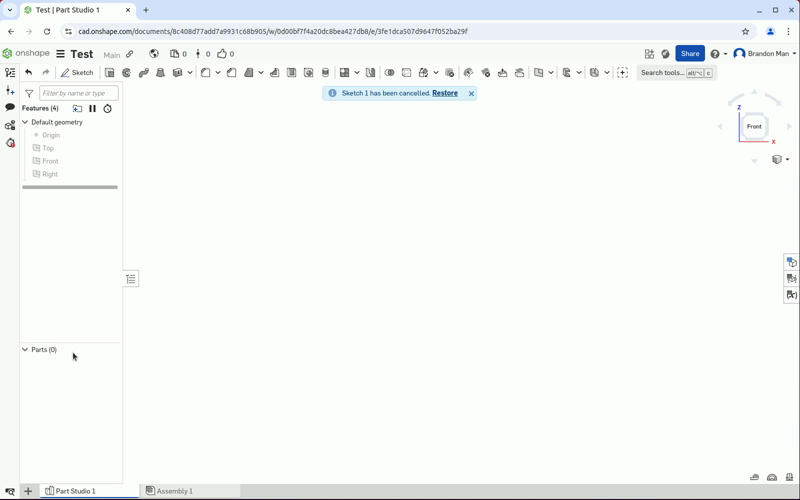
mouse_move(73, 352)
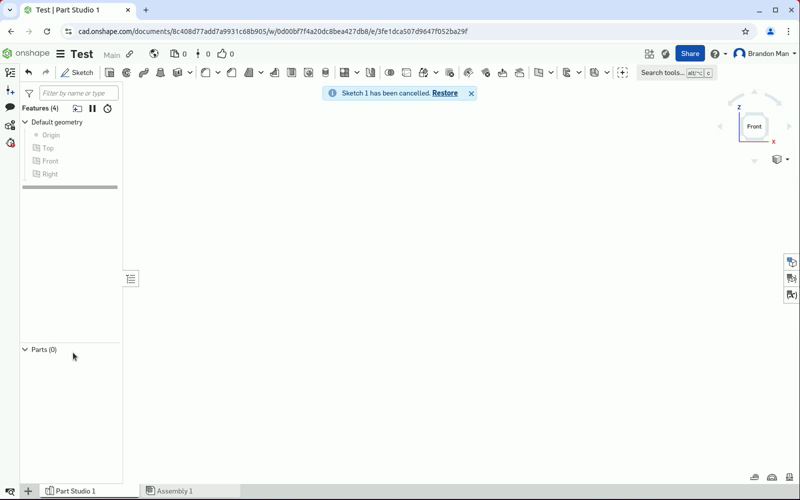
key(shift+y)
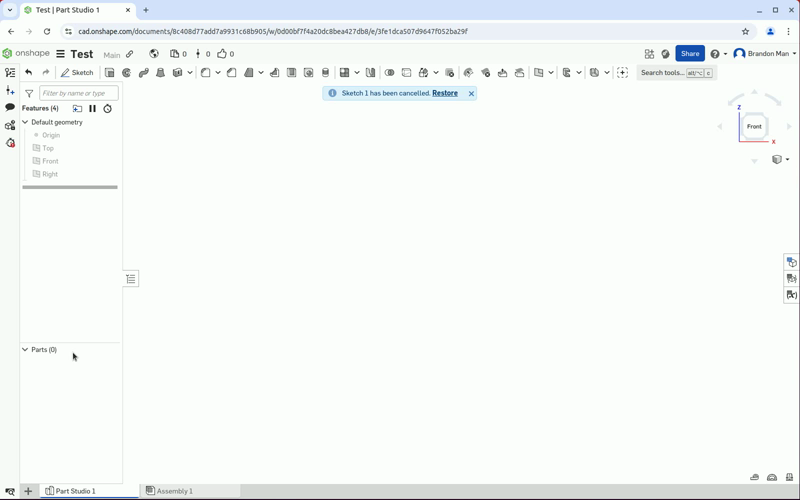
key(shift+s)
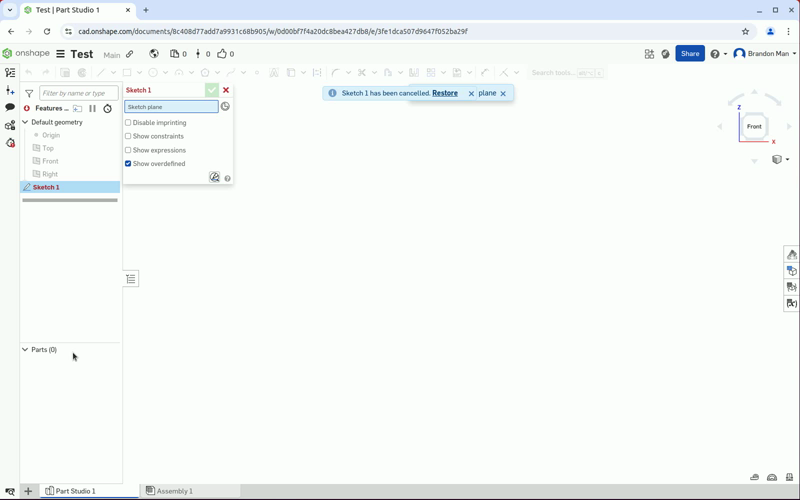
mouse_move(73, 163)
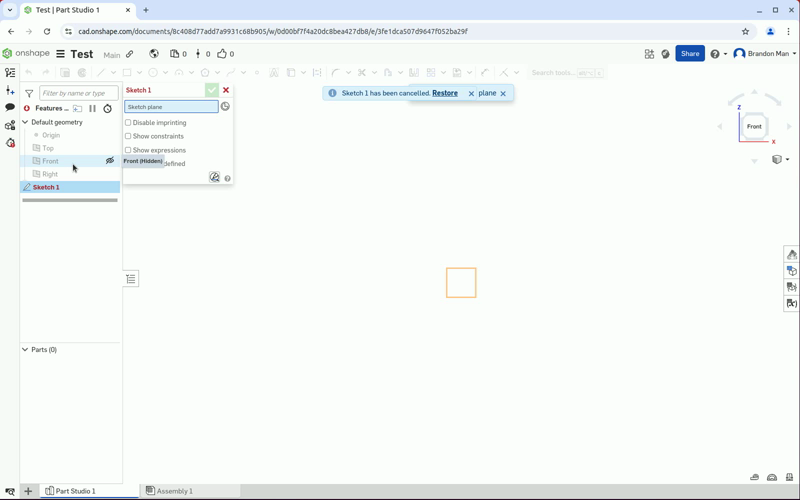
click(73, 163)
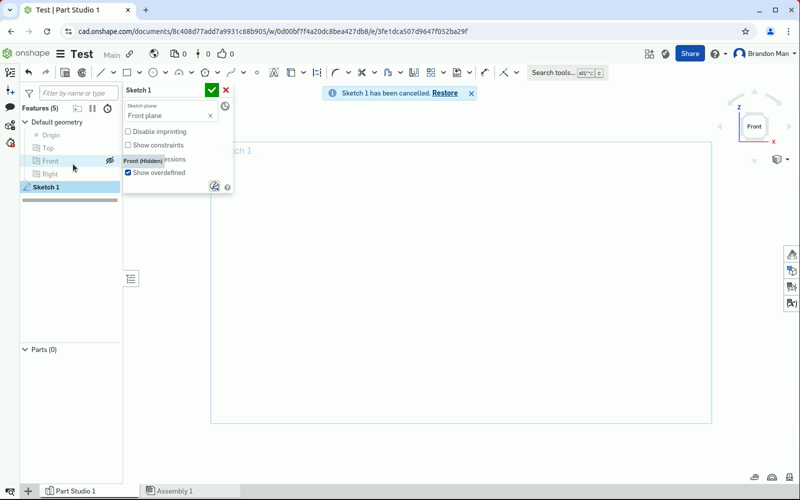
mouse_move(73, 352)
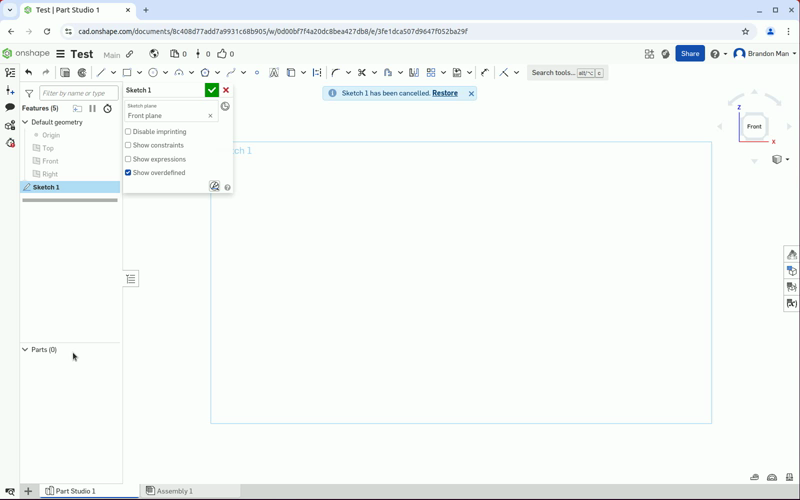
key(y)
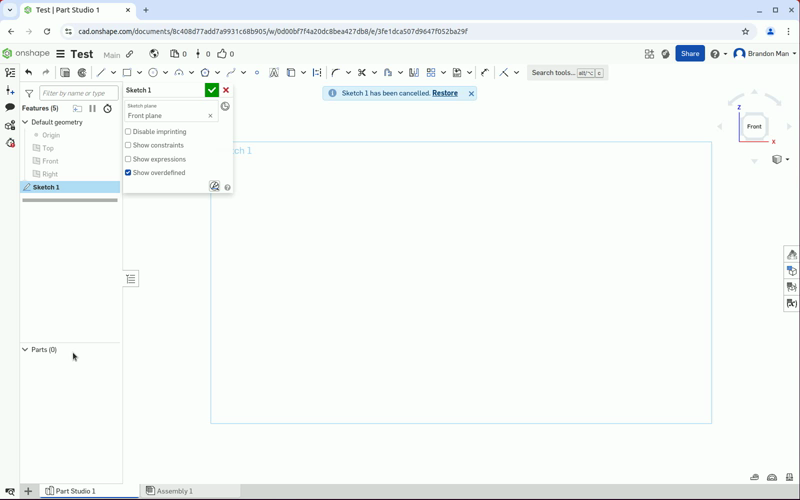
key(c)
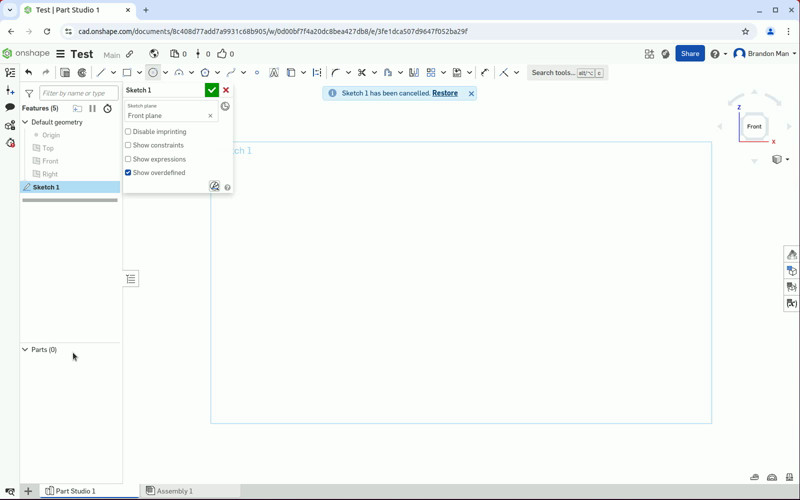
key_down(shift)
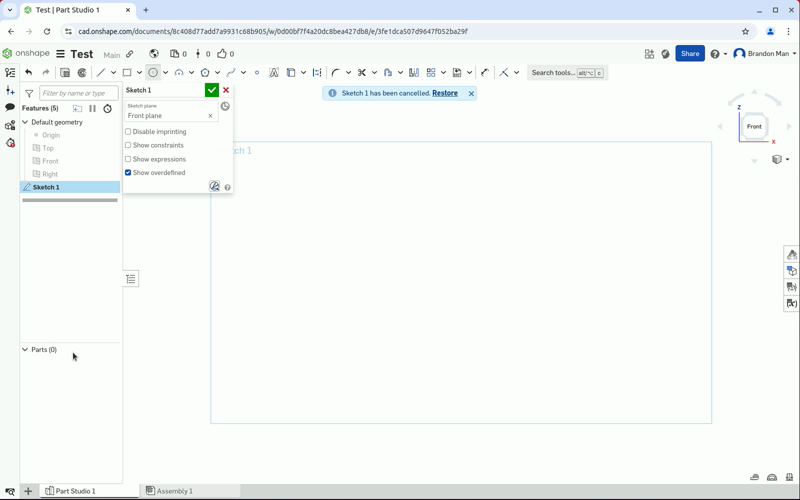
mouse_move(461, 282)
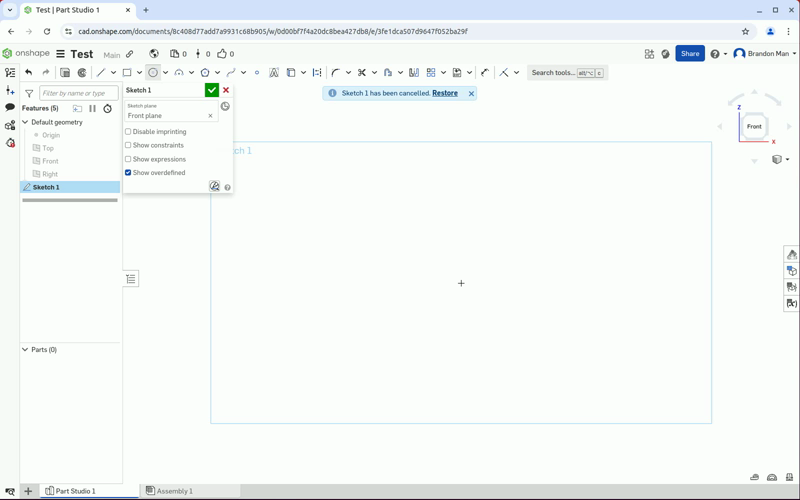
click(461, 282)
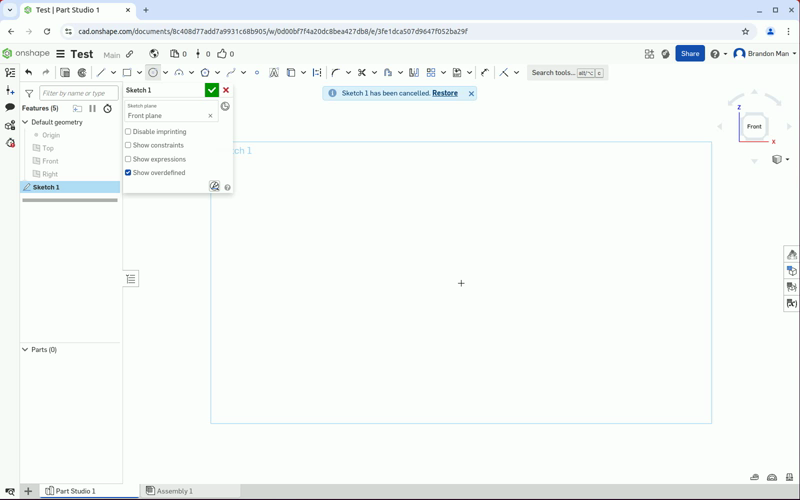
key_up(shift)
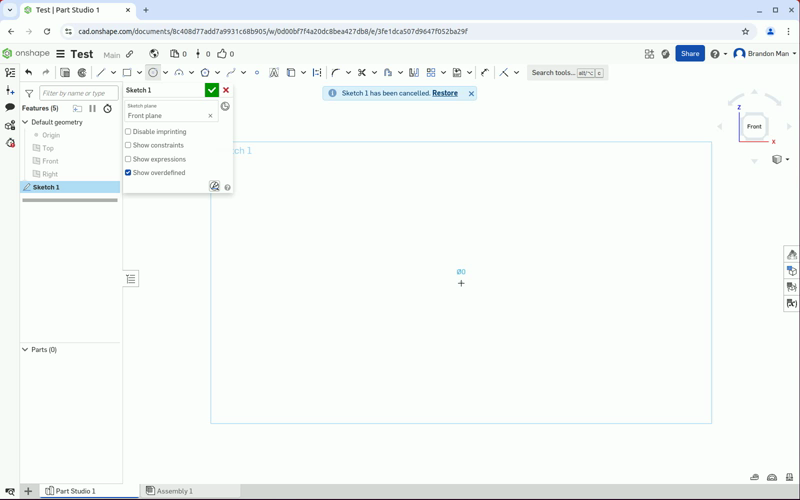
mouse_move(463, 282)
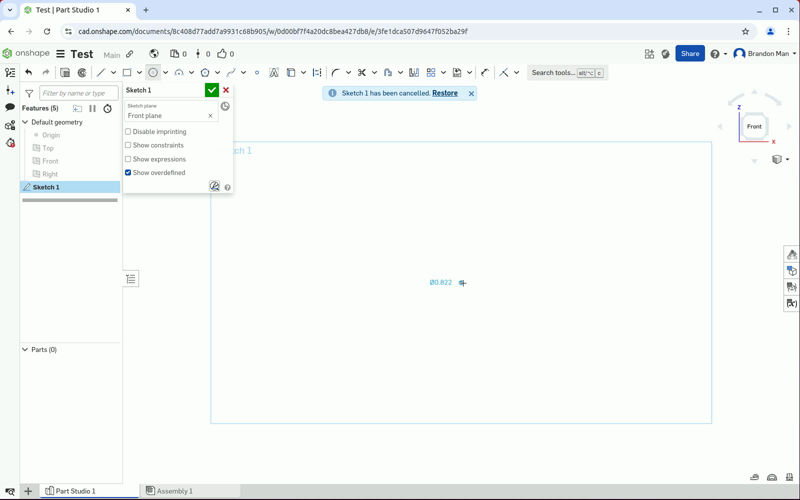
scroll(6)
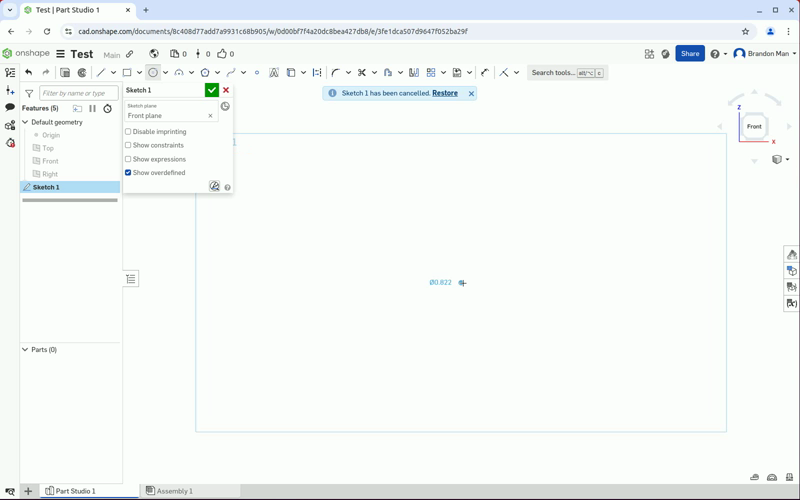
scroll(6)
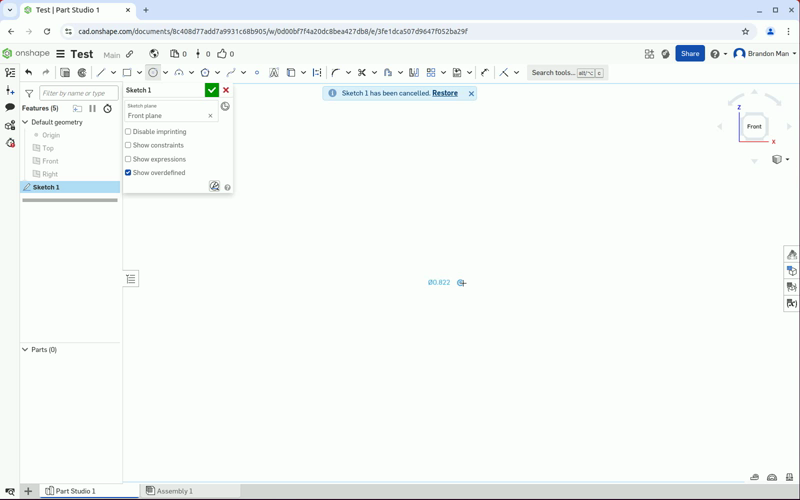
scroll(6)
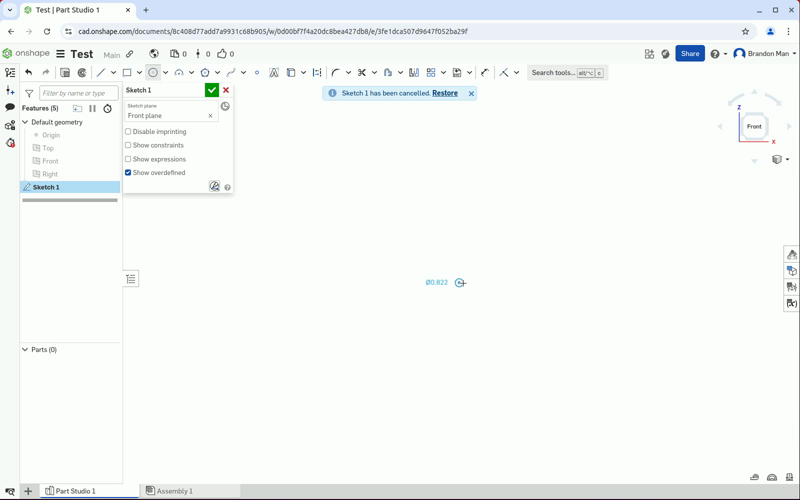
scroll(6)
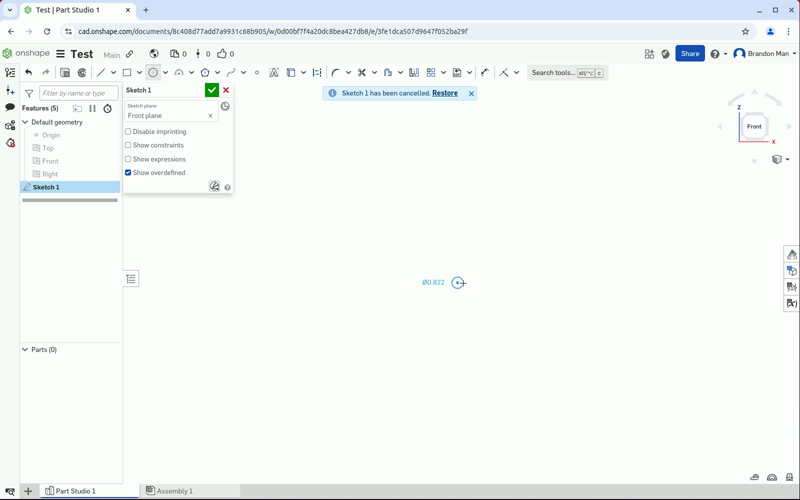
scroll(6)
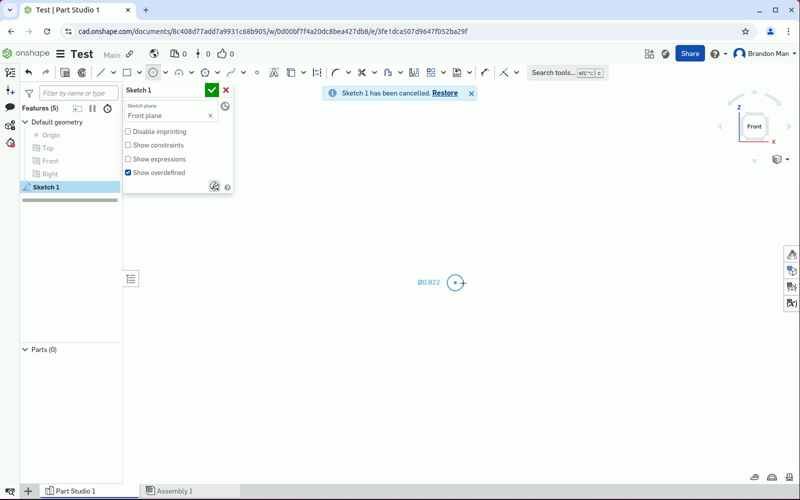
scroll(6)
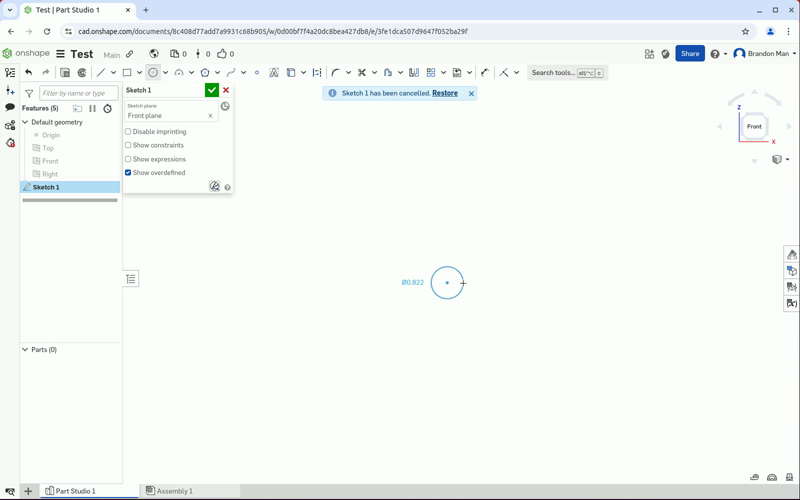
scroll(6)
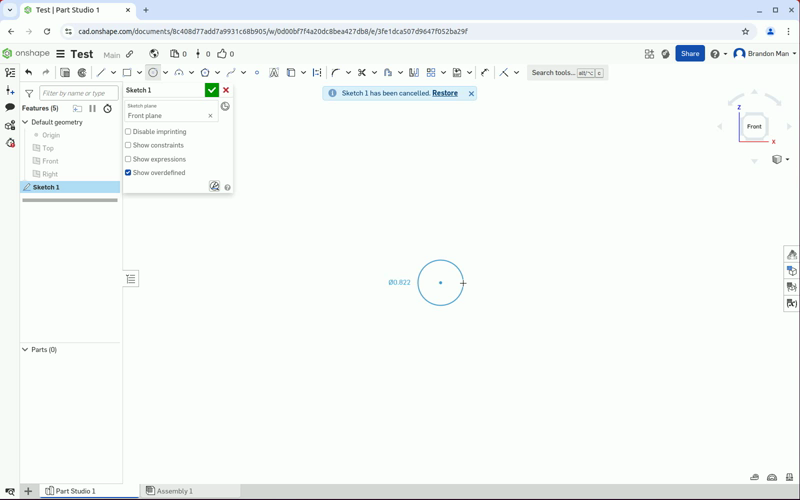
click(463, 282)
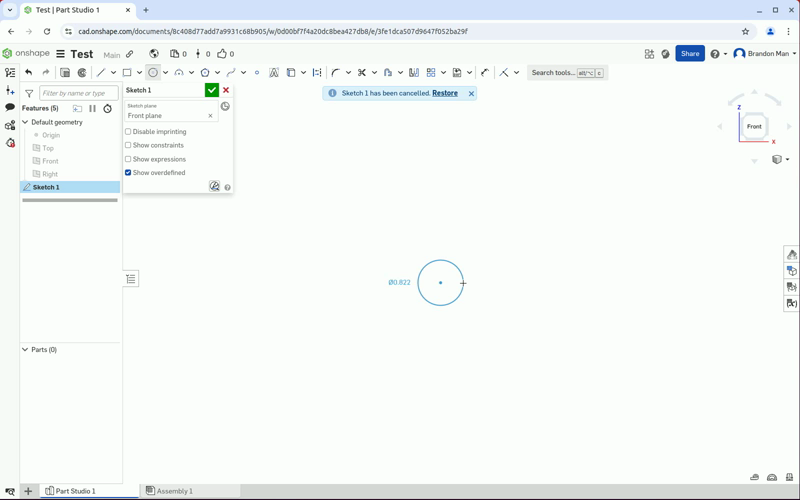
scroll(-6)
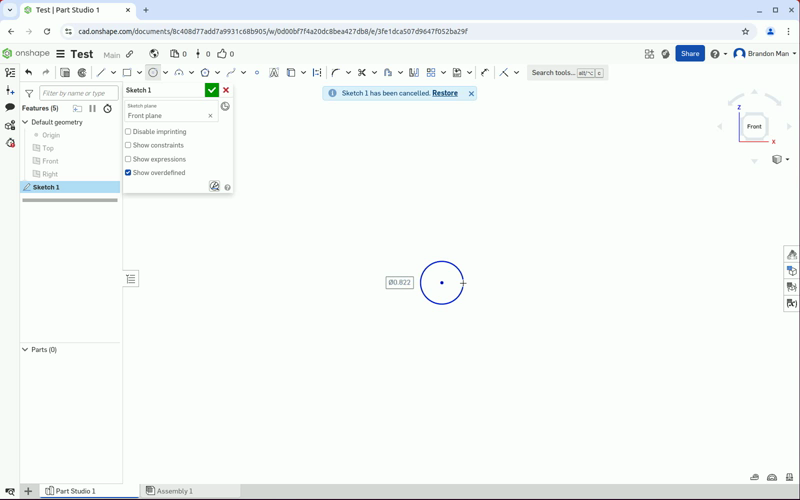
scroll(-6)
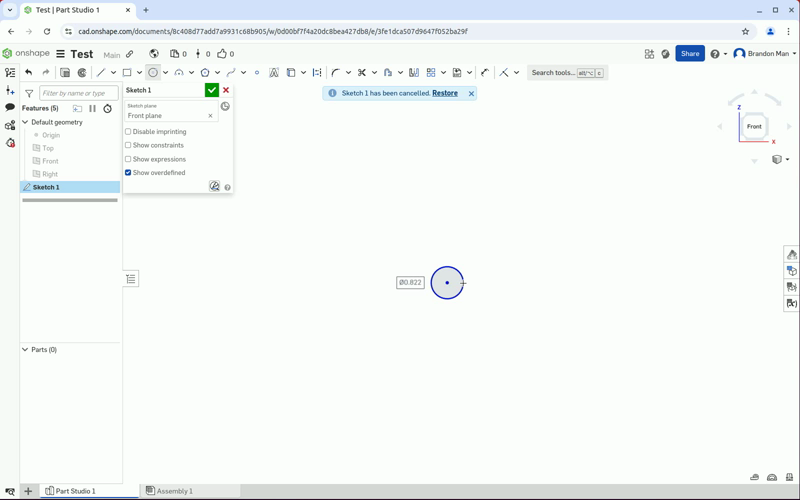
scroll(-6)
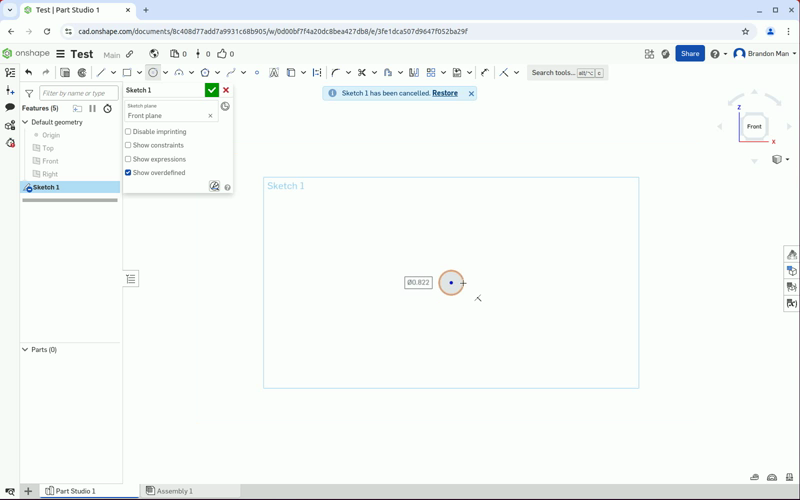
scroll(-6)
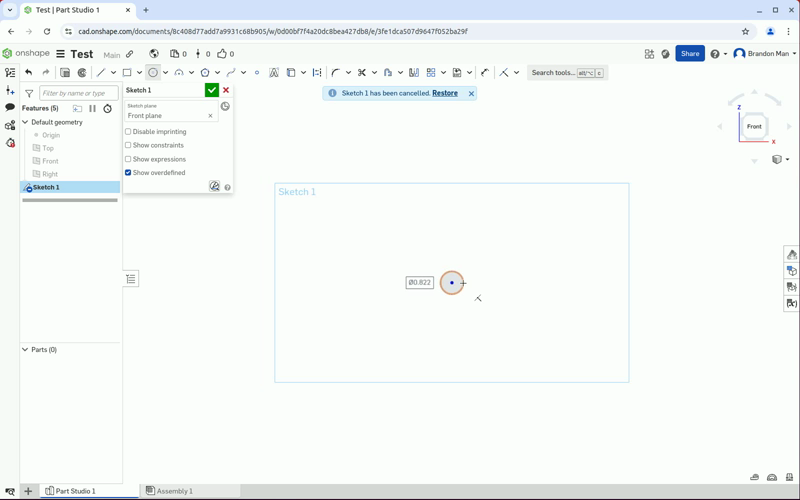
scroll(-6)
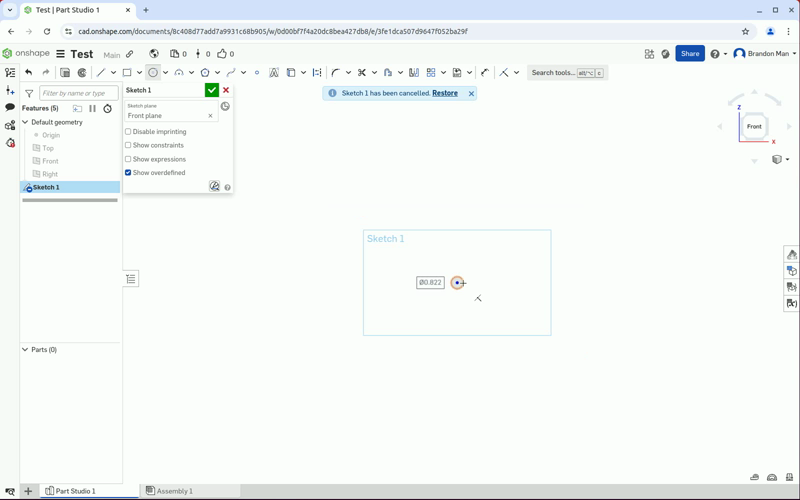
scroll(-6)
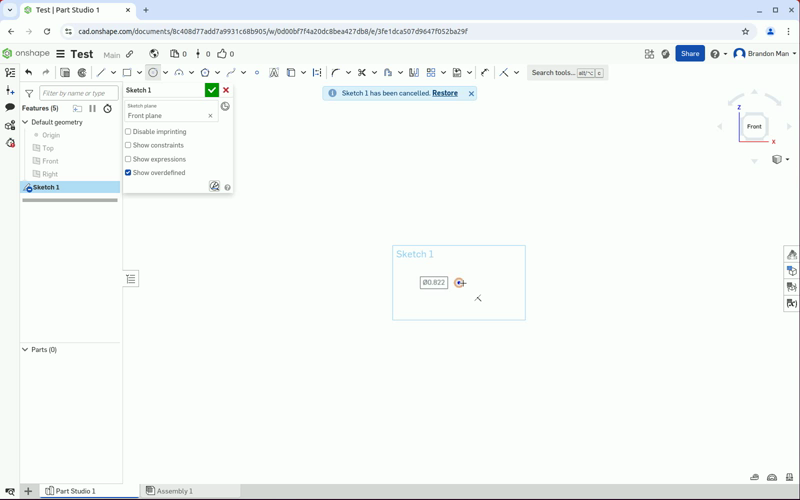
scroll(-6)
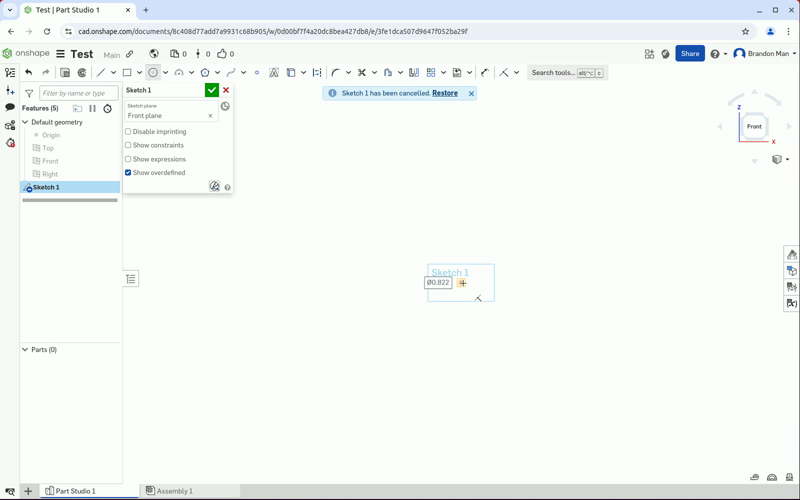
key(esc)
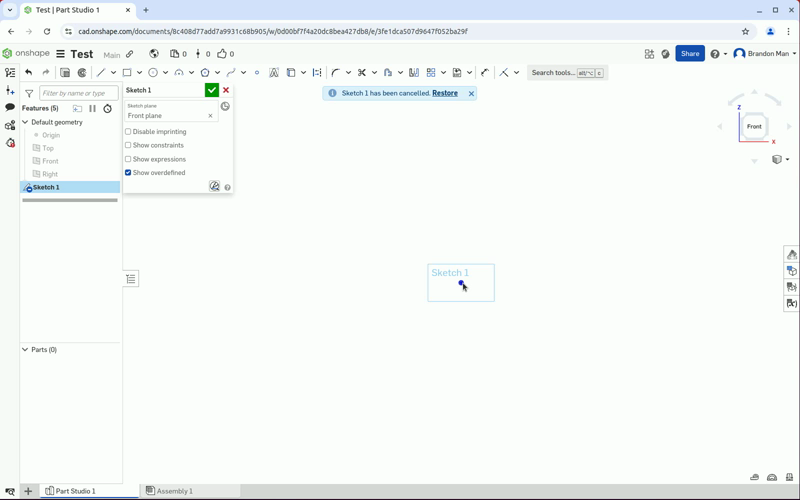
mouse_move(462, 281)
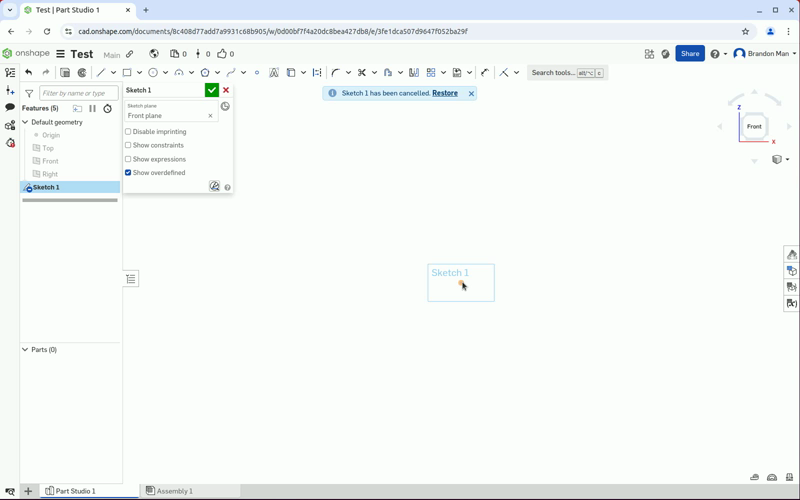
scroll(6)
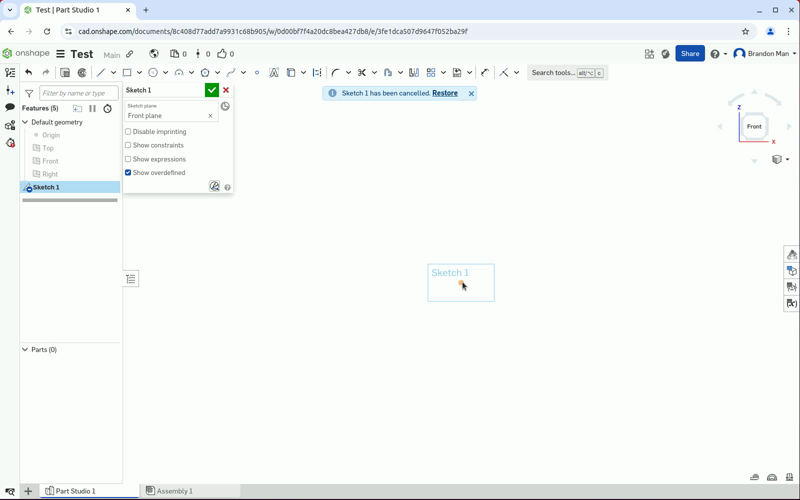
scroll(6)
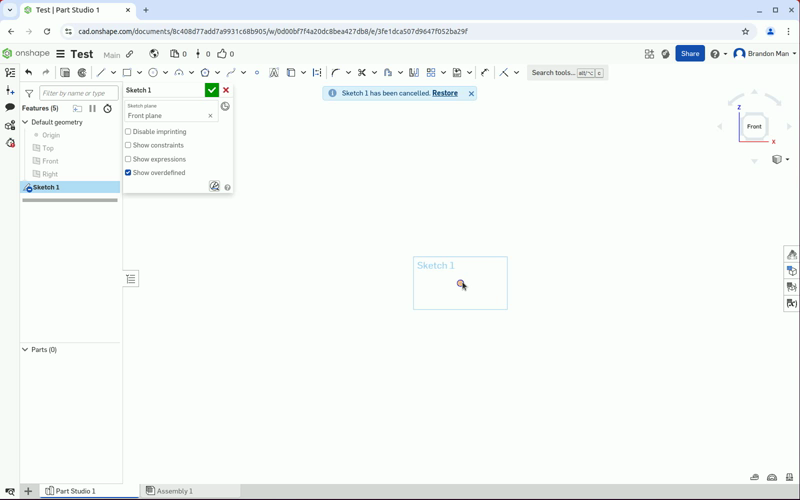
scroll(6)
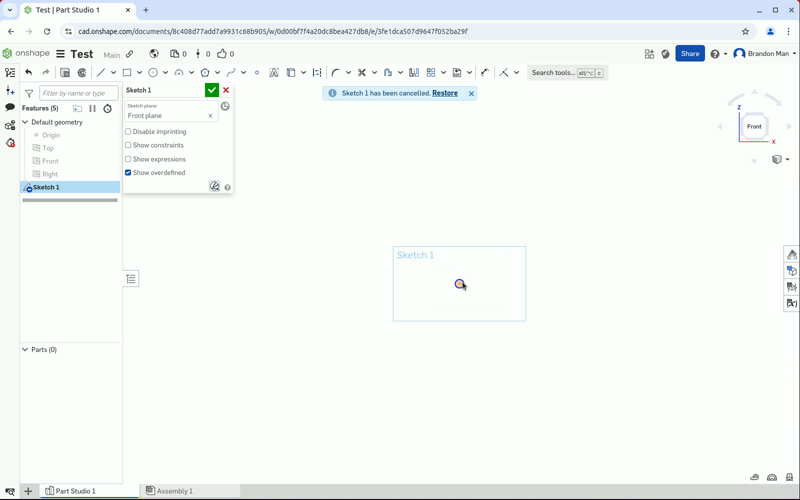
scroll(6)
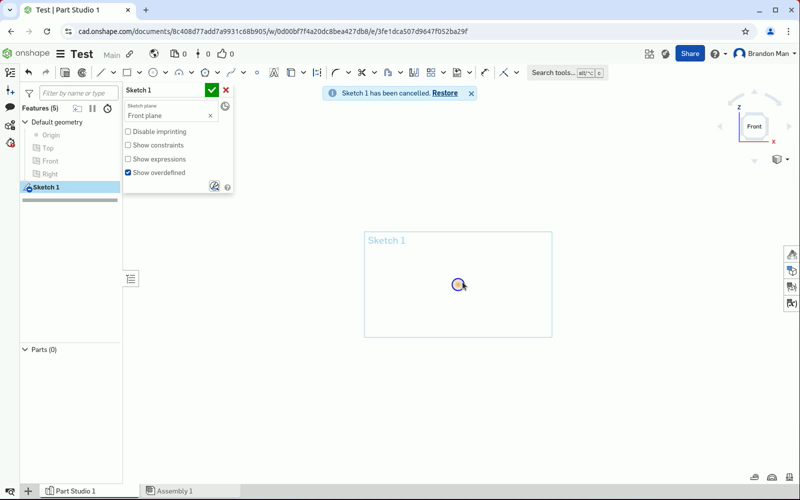
scroll(6)
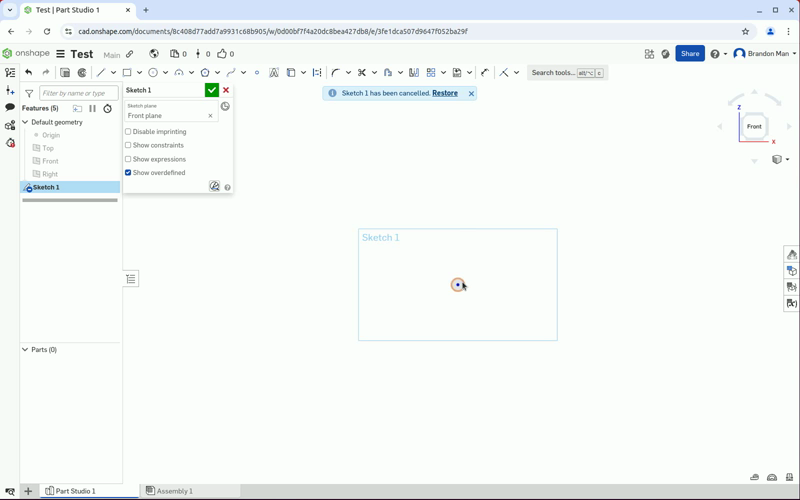
scroll(6)
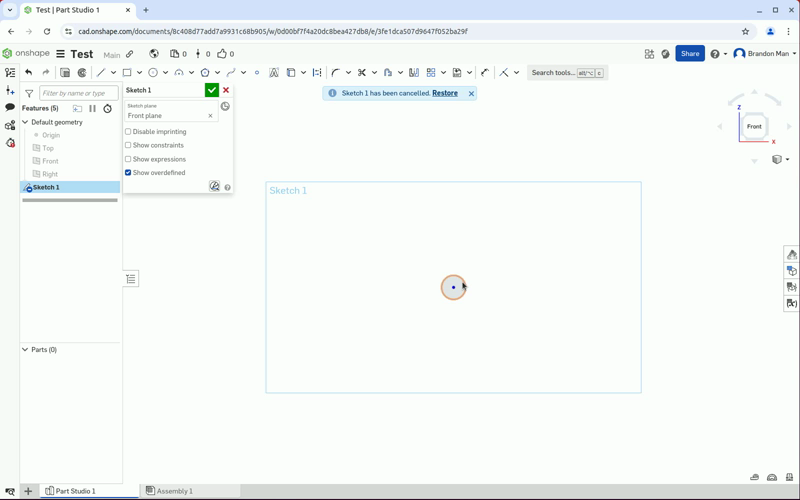
scroll(6)
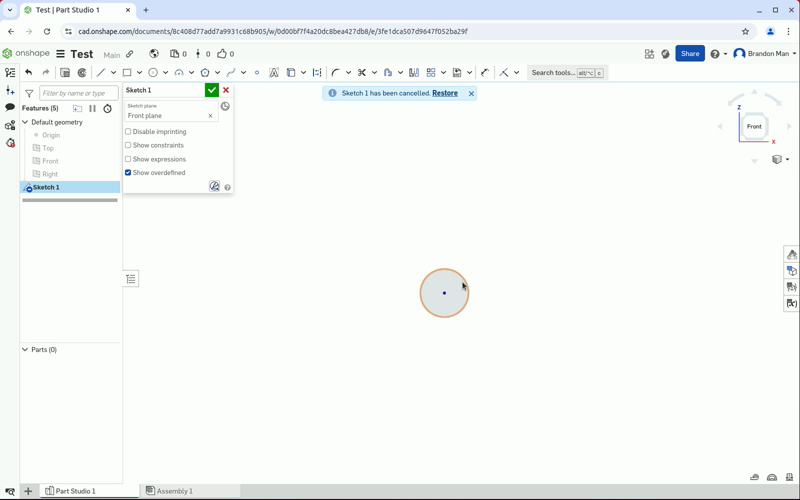
click(462, 281)
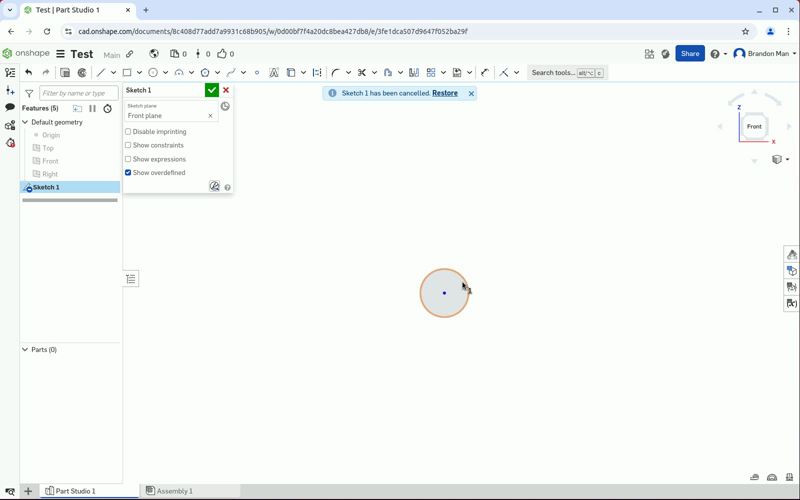
scroll(-6)
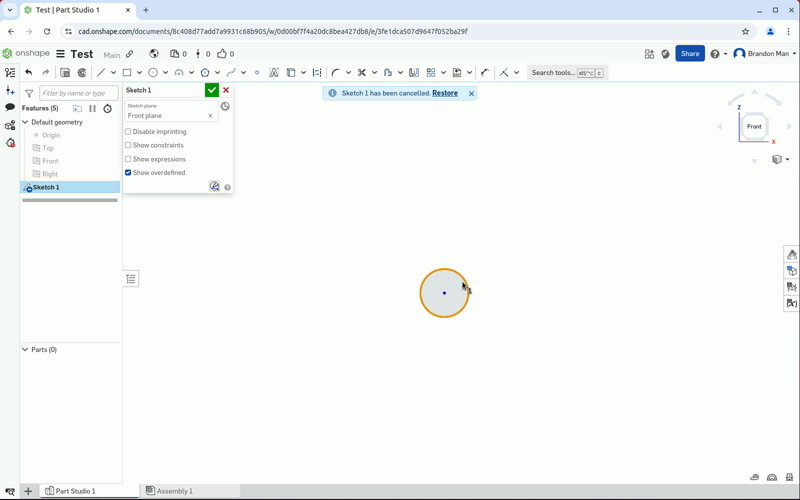
scroll(-6)
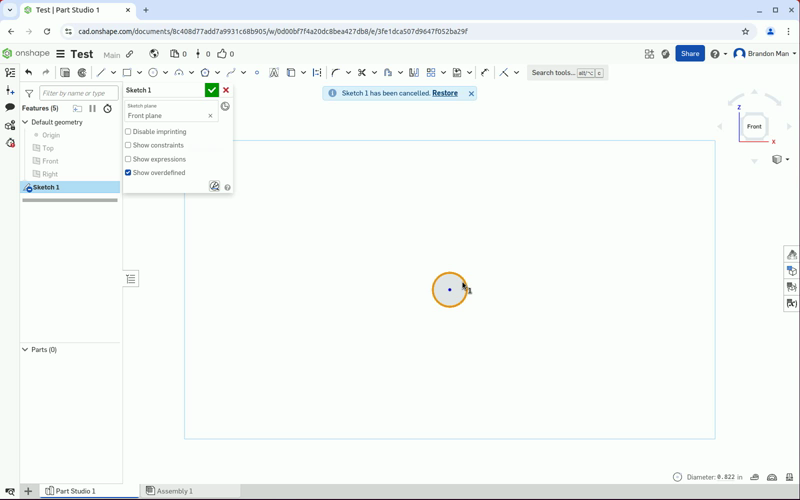
scroll(-6)
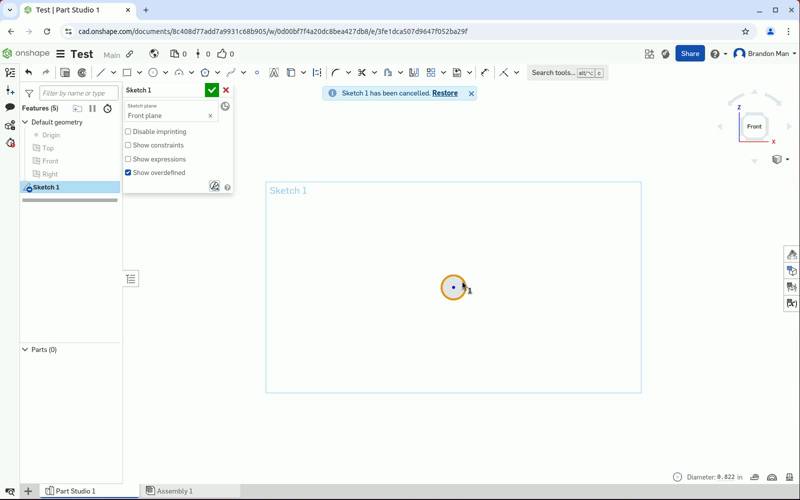
scroll(-6)
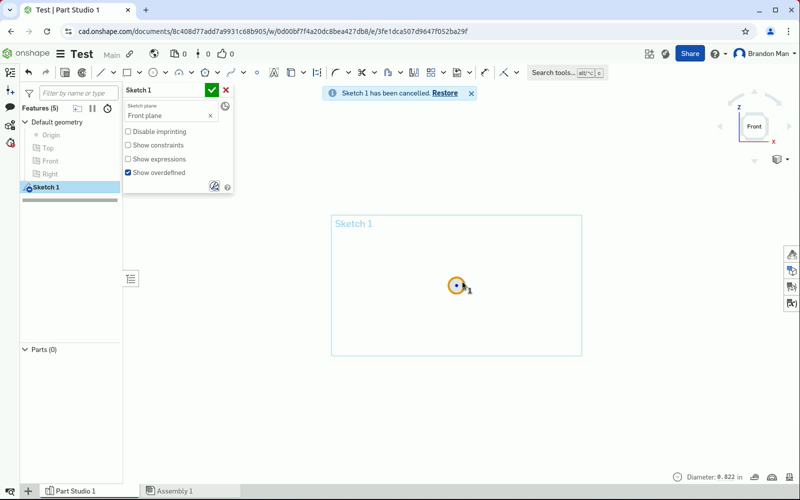
scroll(-6)
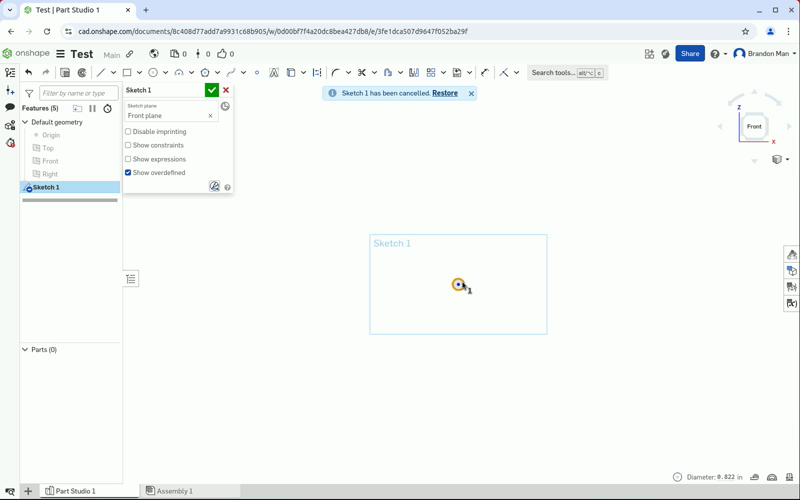
scroll(-6)
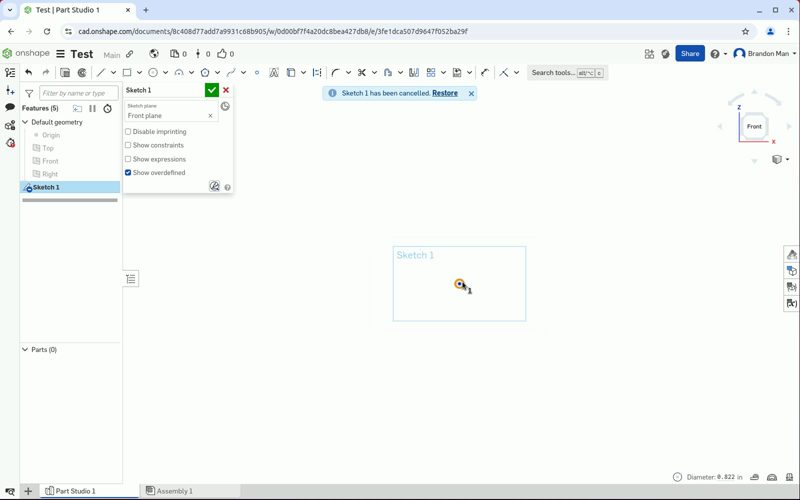
scroll(-6)
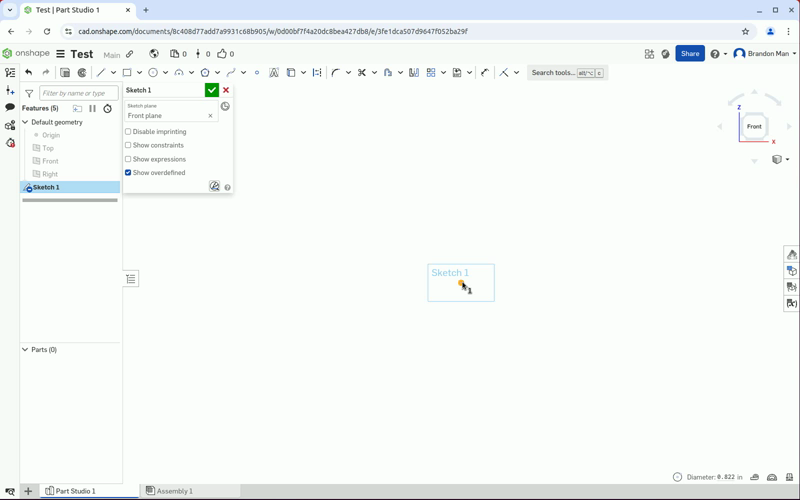
mouse_move(73, 352)
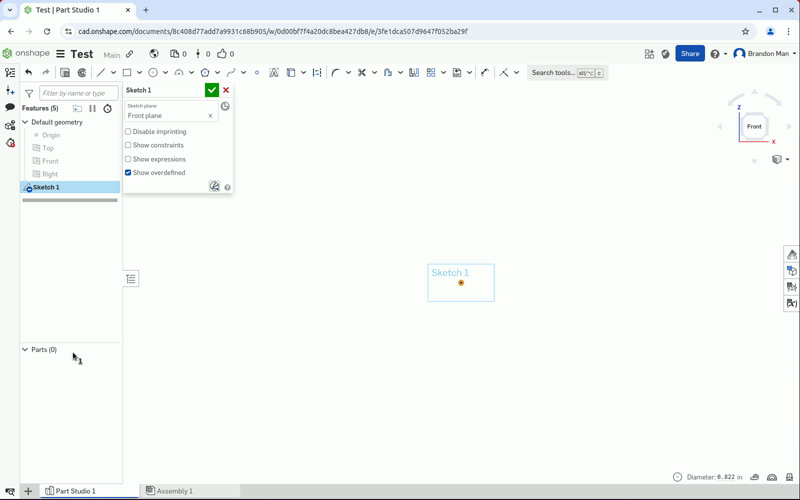
key(shift+y)
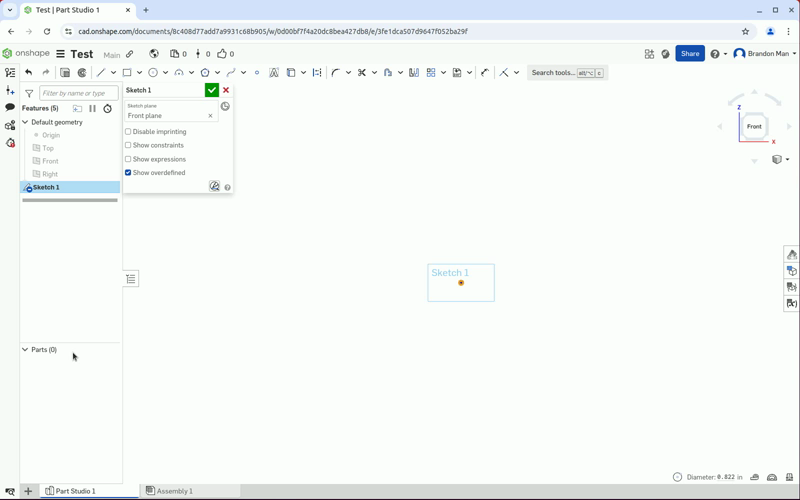
key(shift+e)
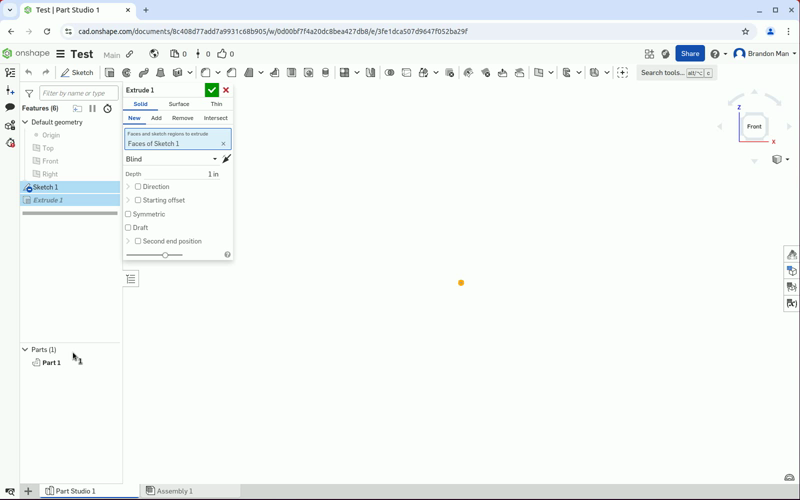
mouse_move(143, 106)
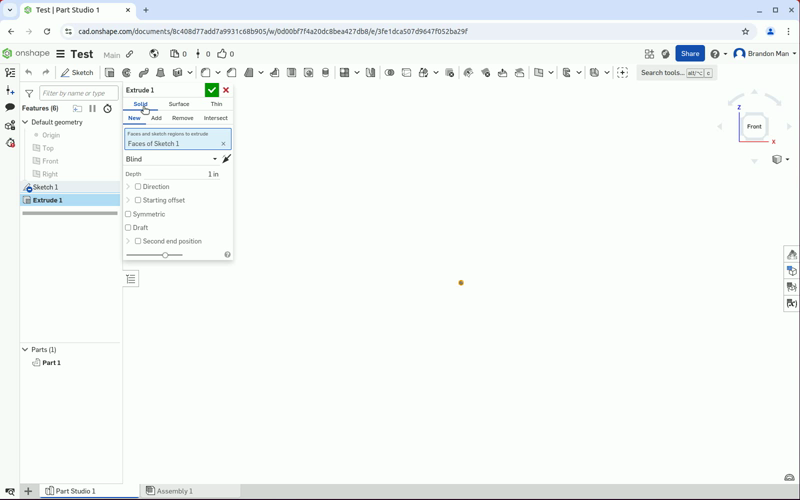
click(143, 106)
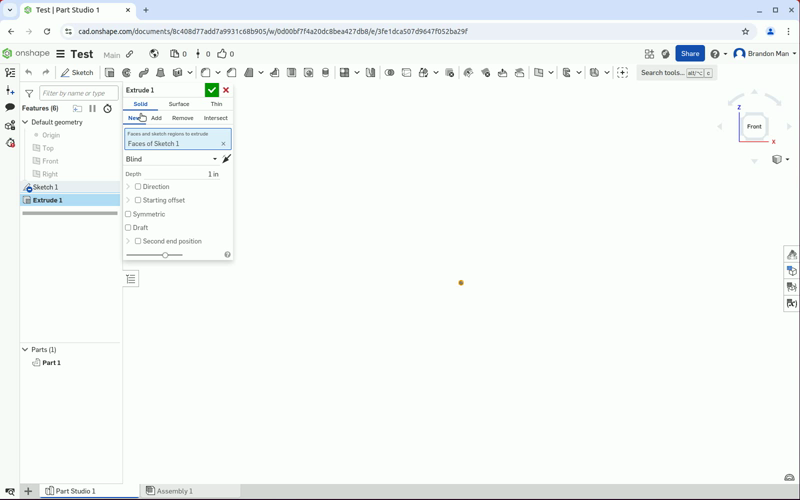
mouse_move(137, 120)
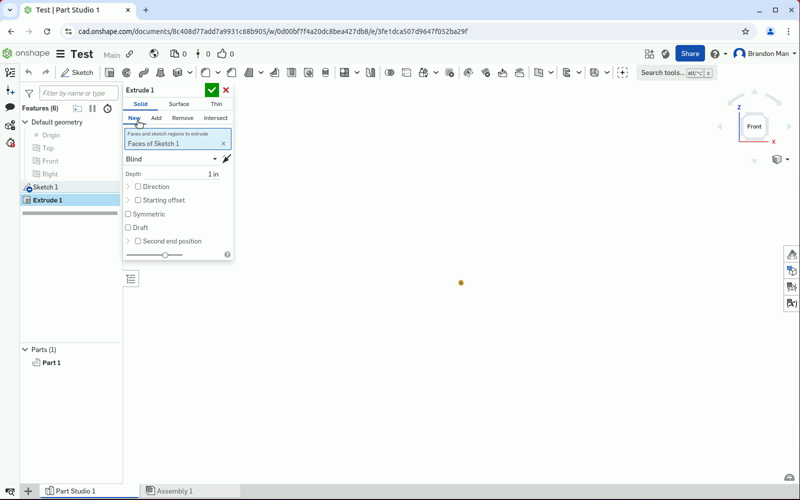
click(137, 120)
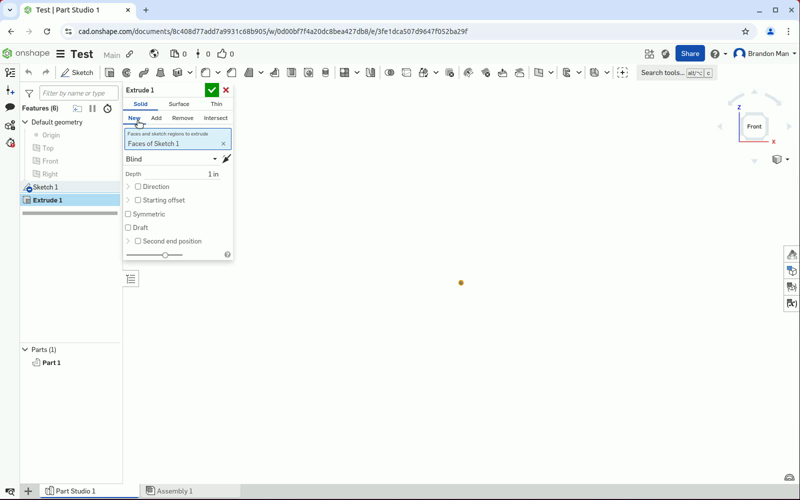
key(tab, 4)
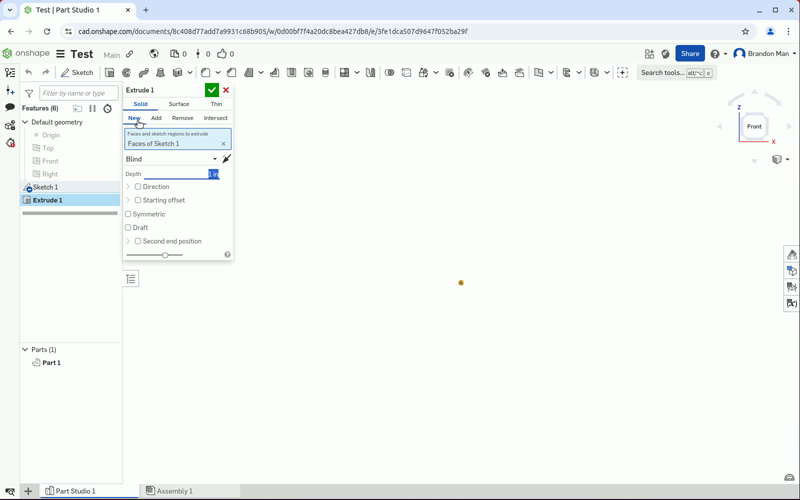
text(23.108)
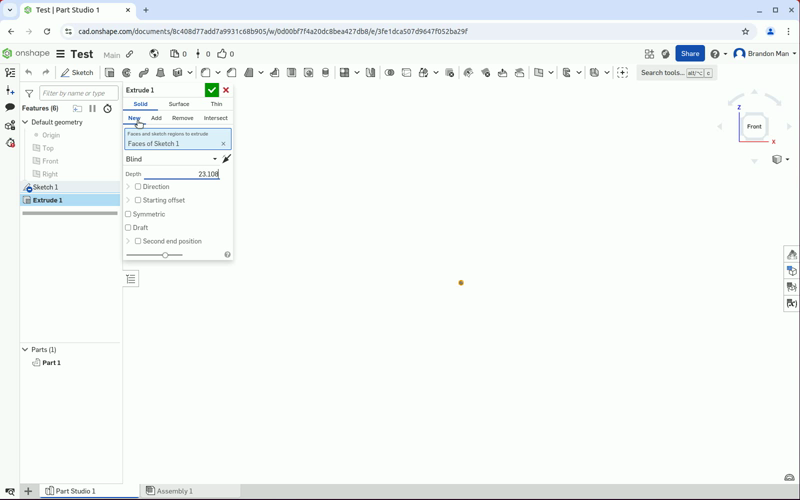
key(enter)
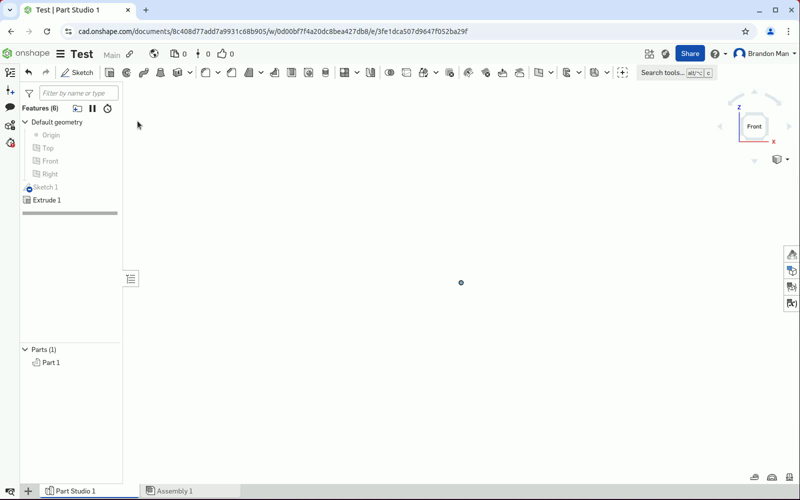
key(shift+h)
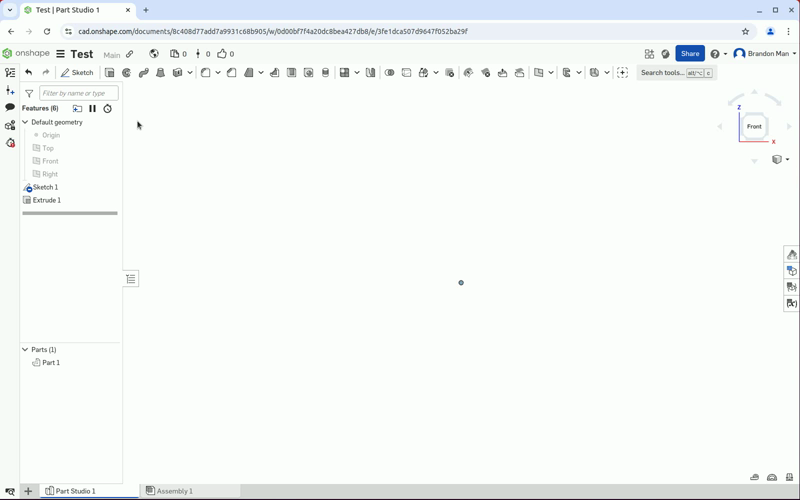
key(shift+h)
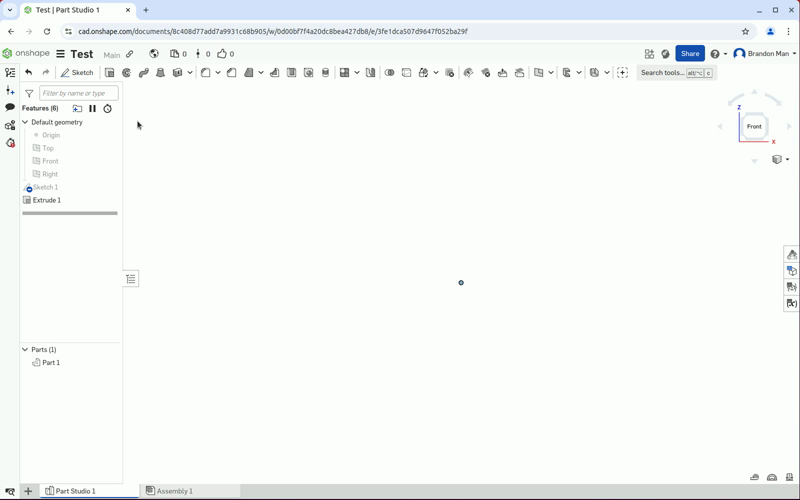
mouse_move(73, 189)
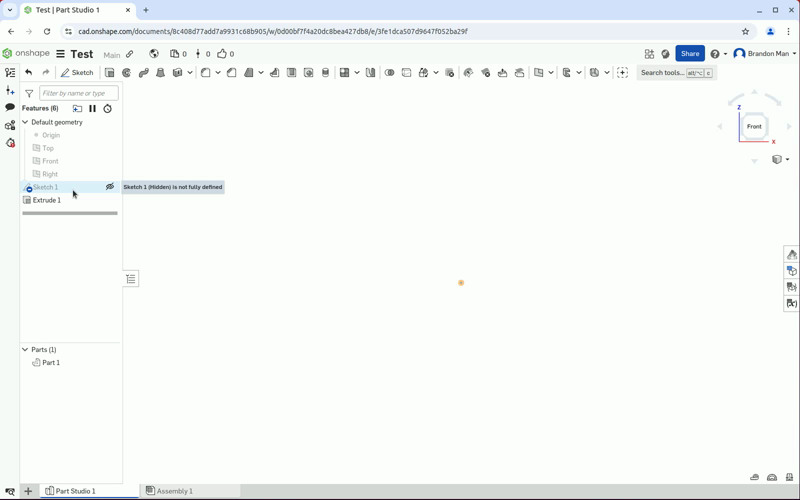
click(73, 189)
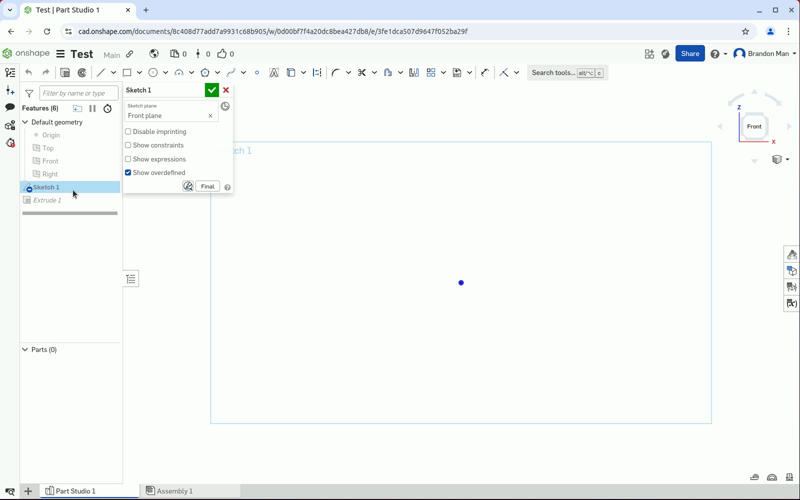
mouse_move(229, 92)
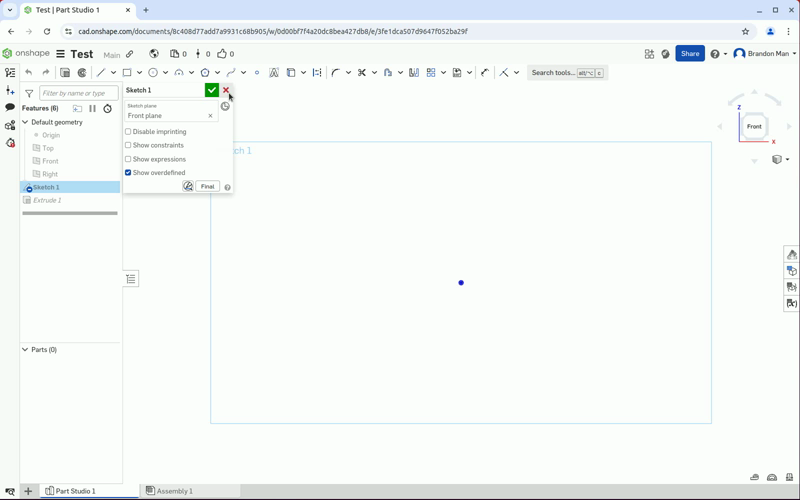
click(229, 92)
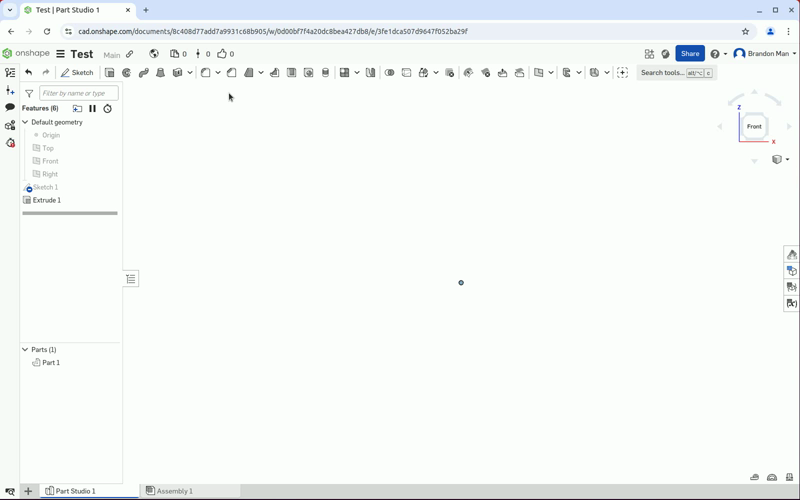
mouse_move(541, 75)
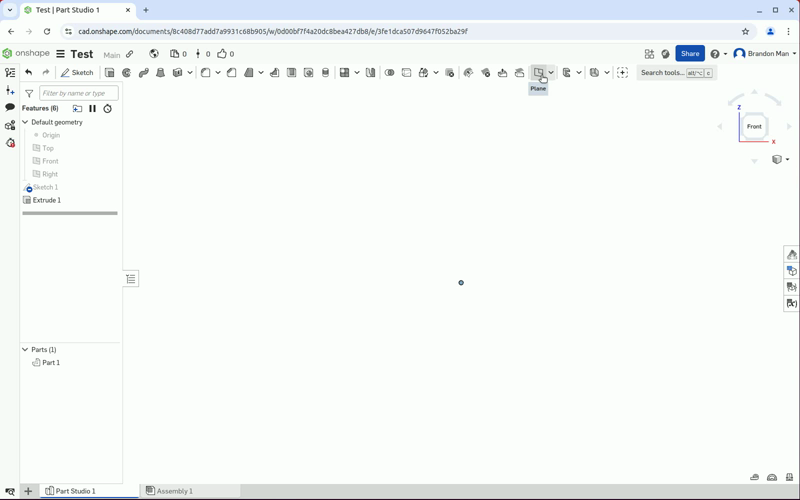
click(541, 75)
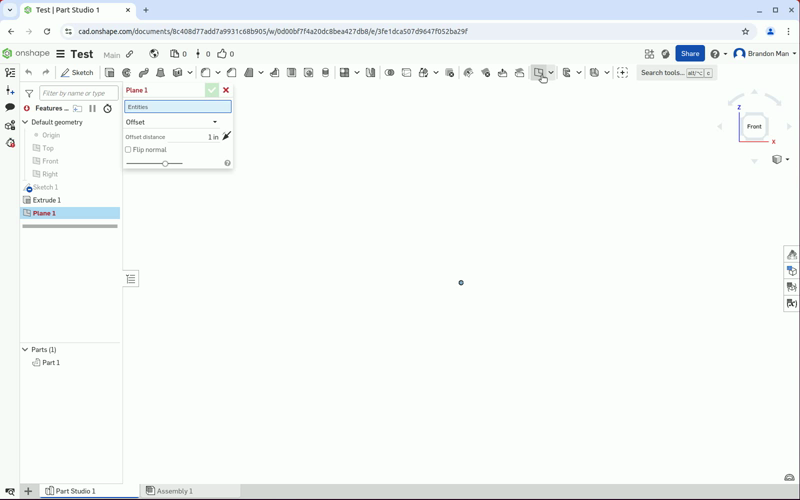
mouse_move(73, 163)
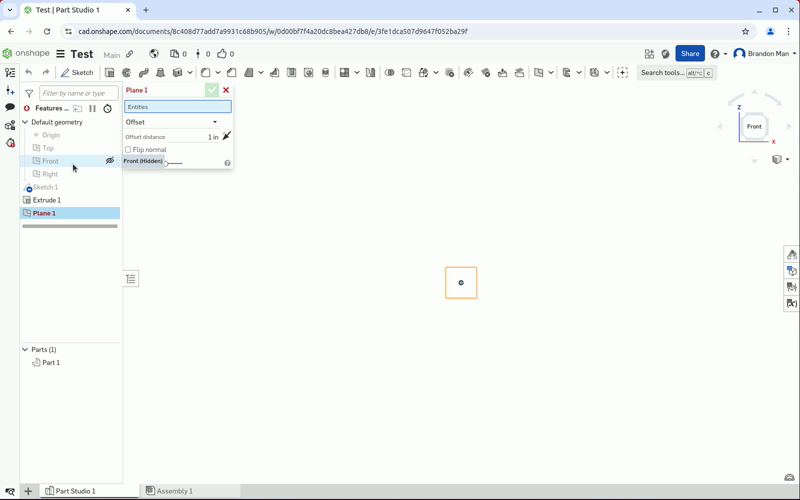
click(73, 163)
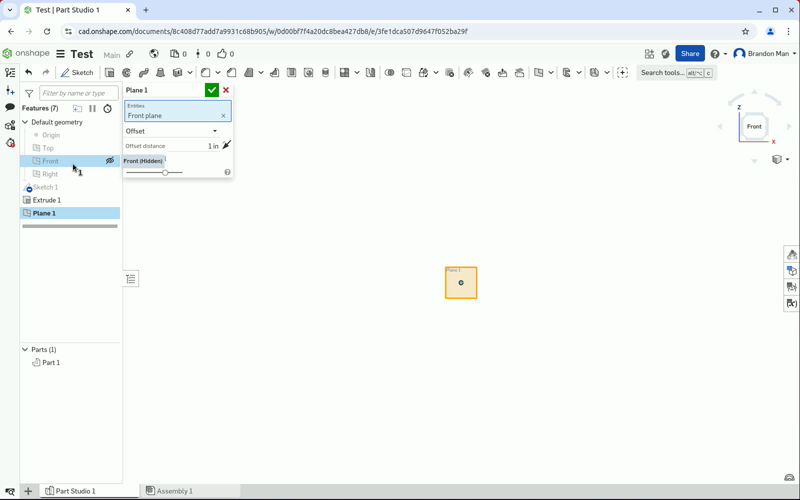
key(tab, 2)
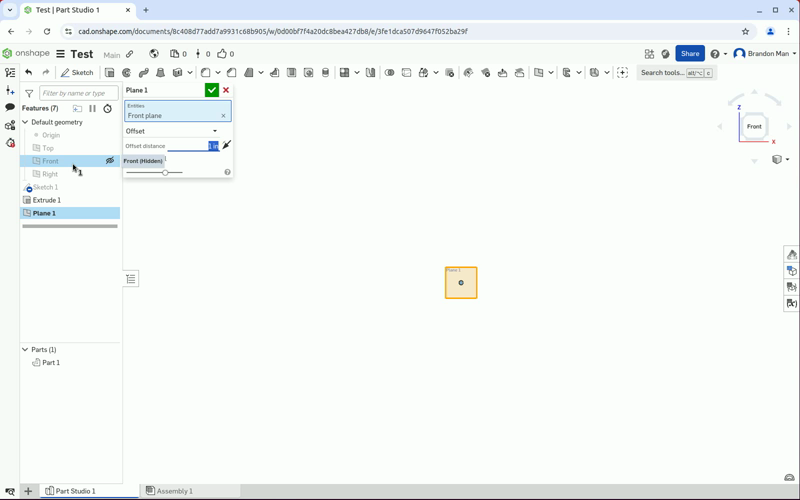
text(23.108)
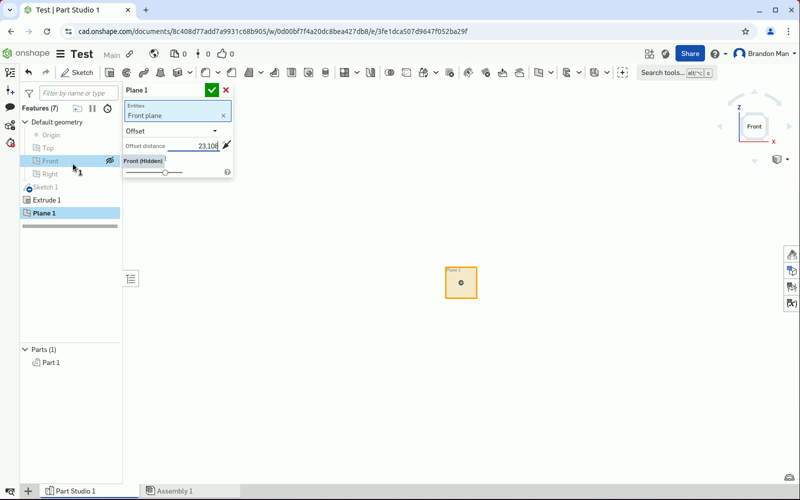
key(enter, 2)
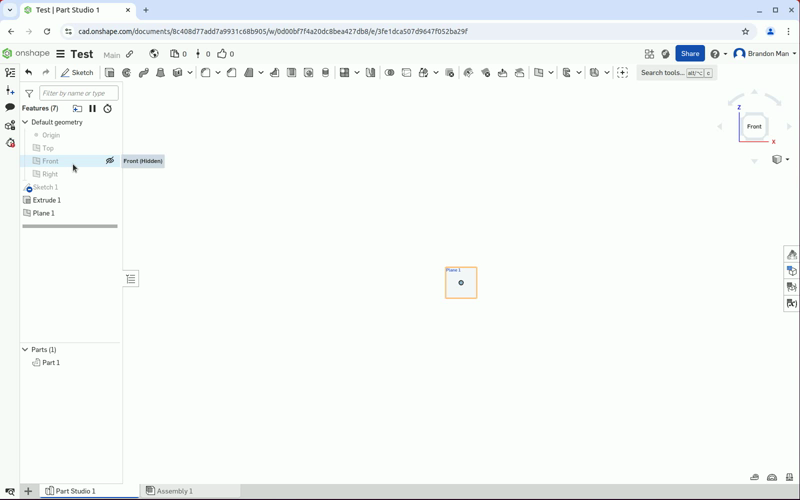
key(shift+s)
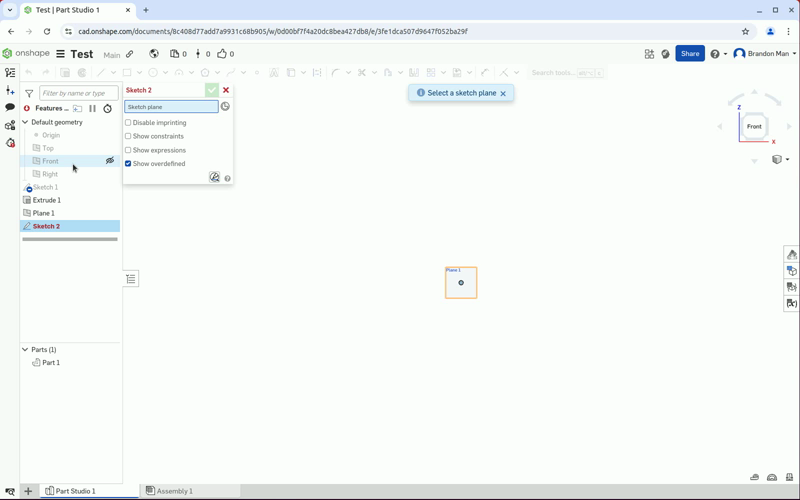
mouse_move(73, 215)
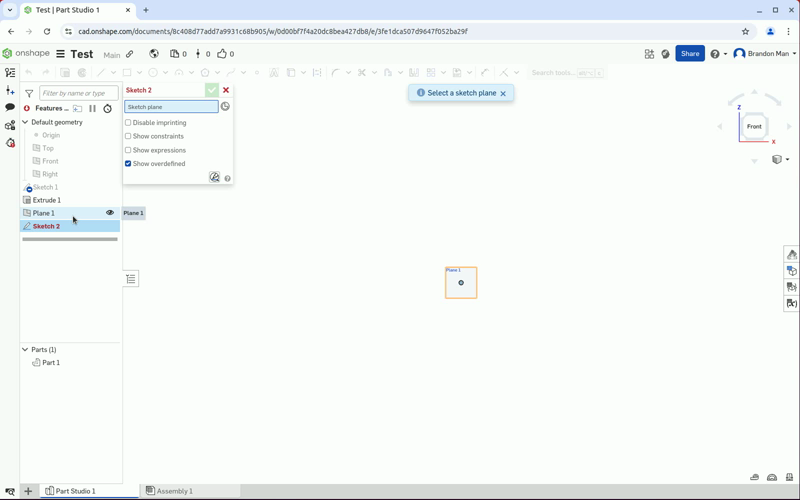
click(73, 215)
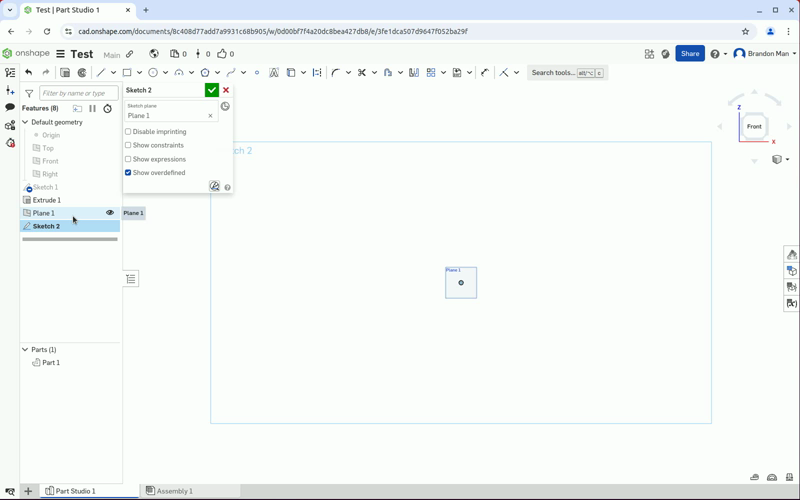
mouse_move(73, 352)
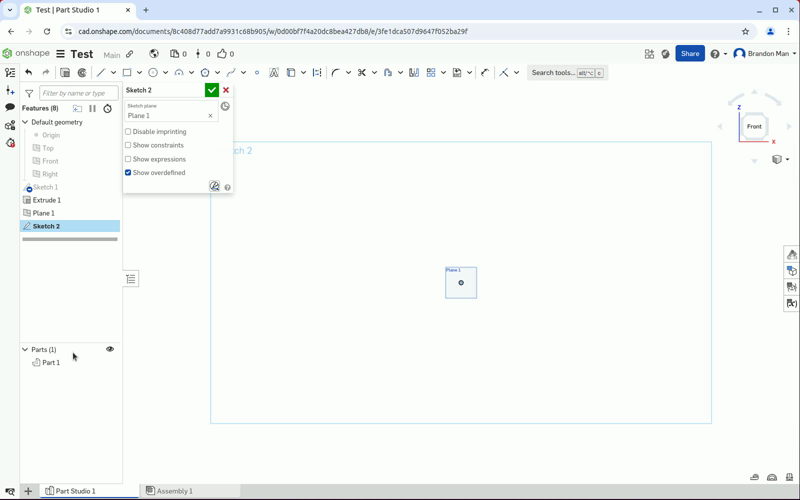
key(y)
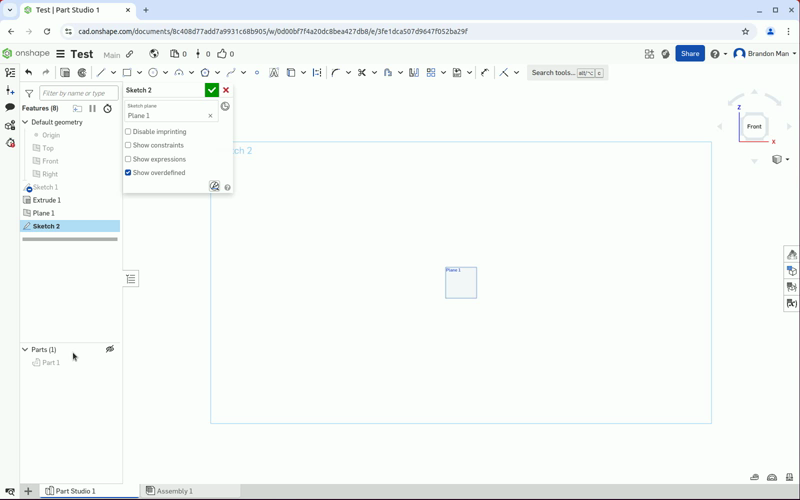
key(c)
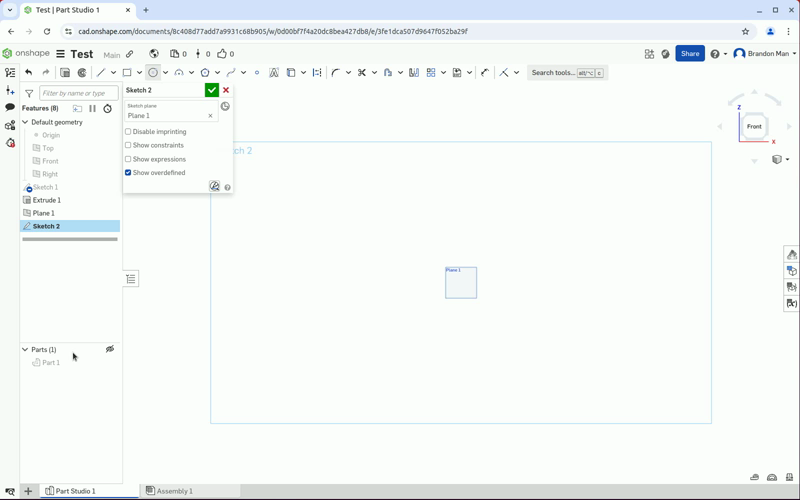
key_down(shift)
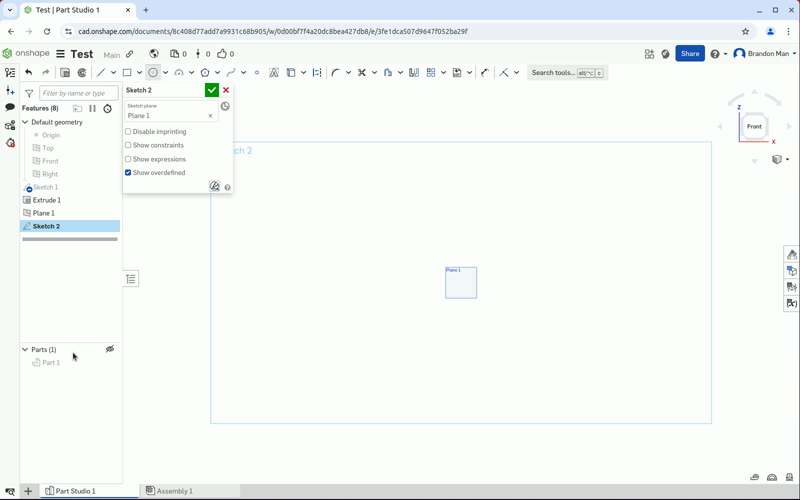
mouse_move(460, 282)
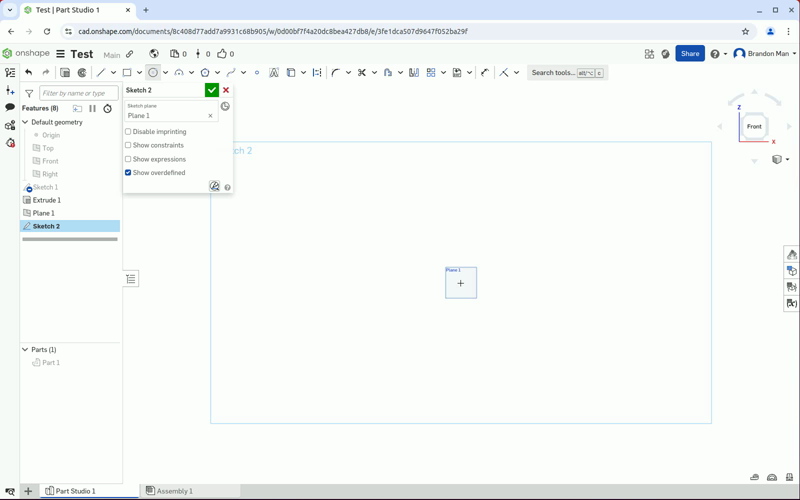
click(460, 282)
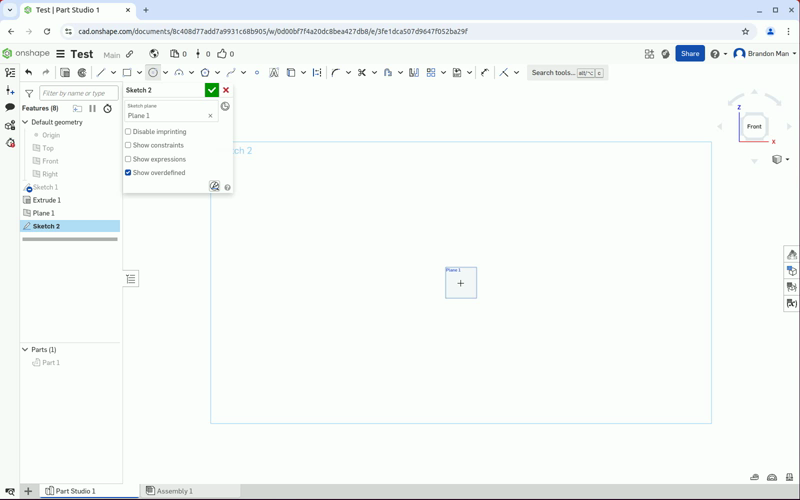
key_up(shift)
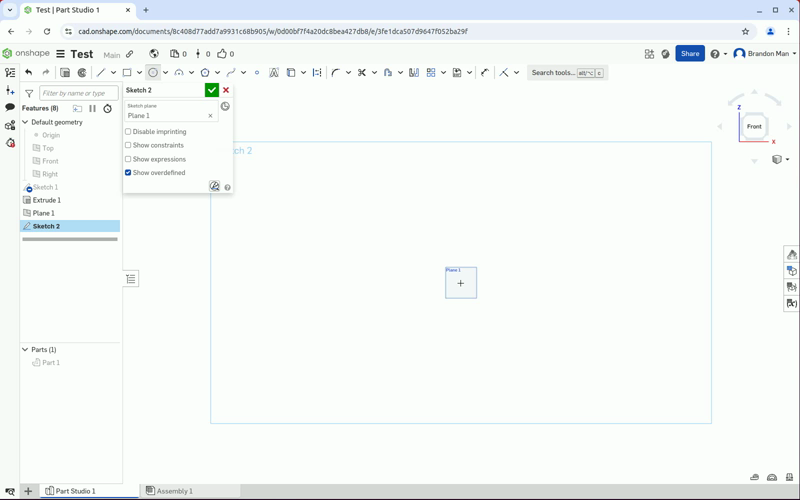
mouse_move(461, 282)
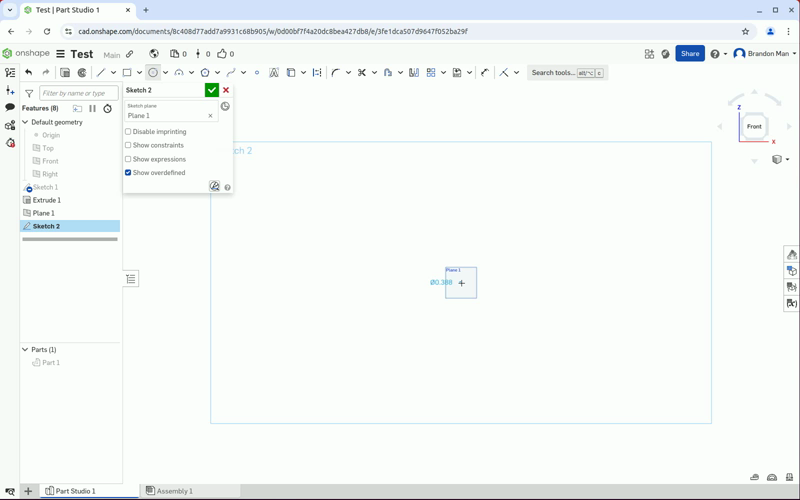
scroll(6)
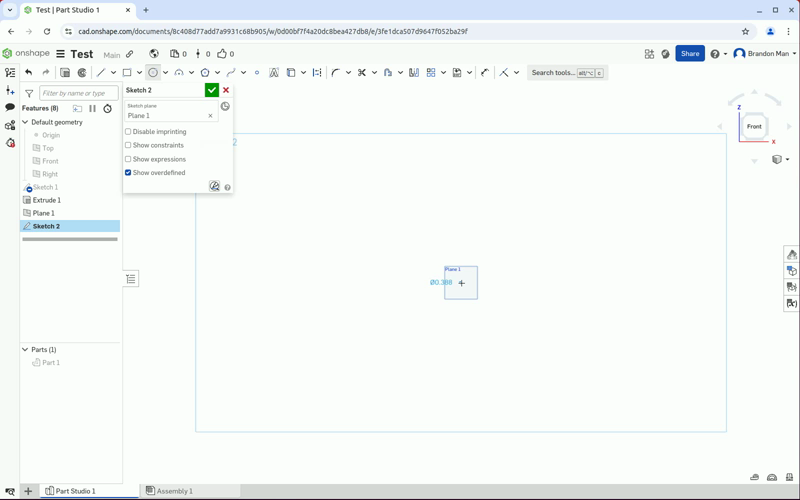
scroll(6)
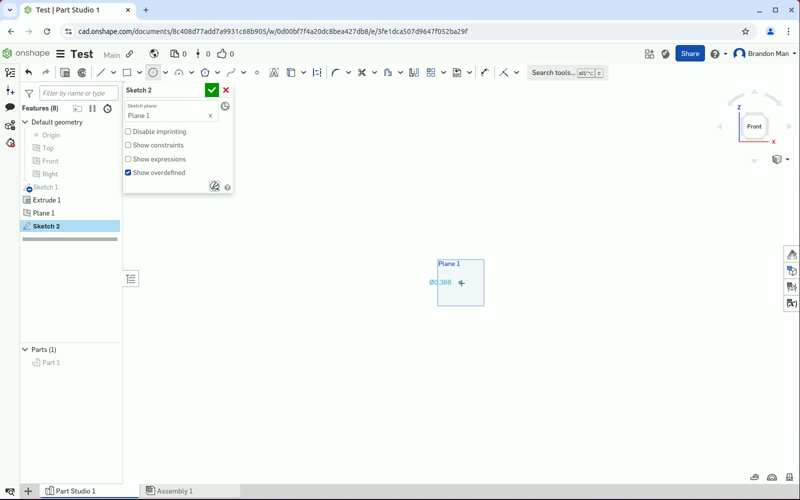
scroll(6)
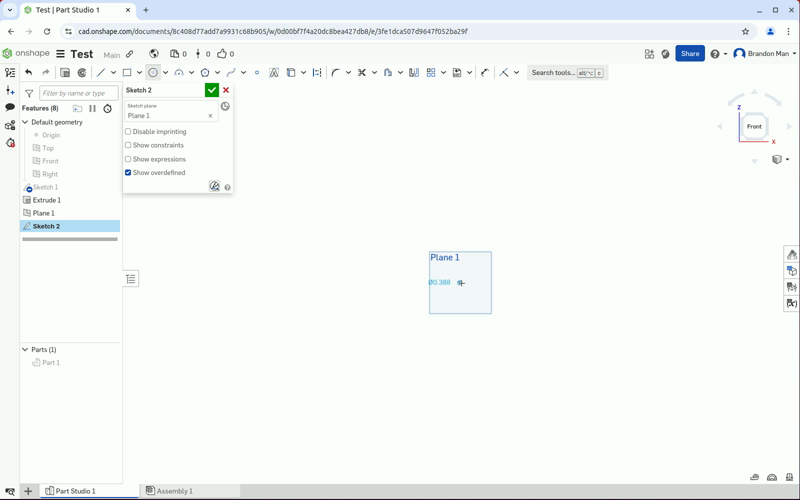
scroll(6)
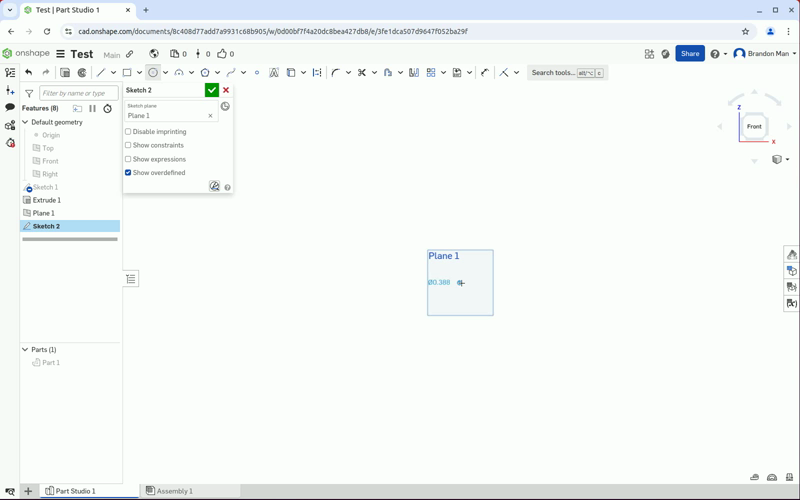
scroll(6)
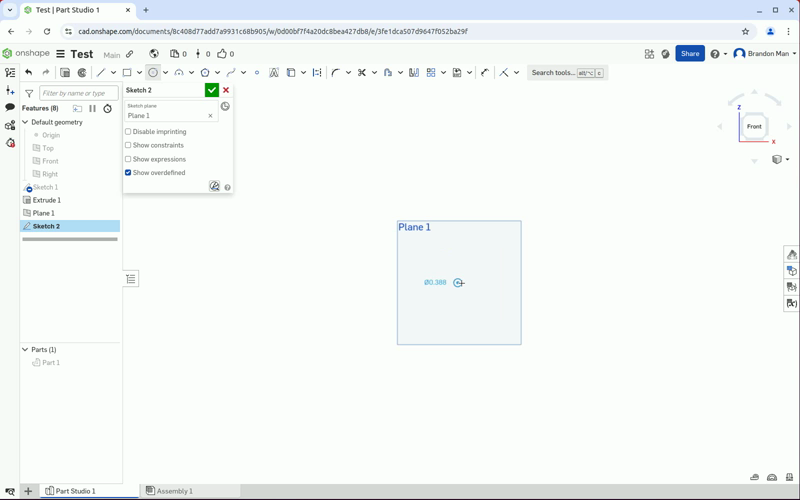
scroll(6)
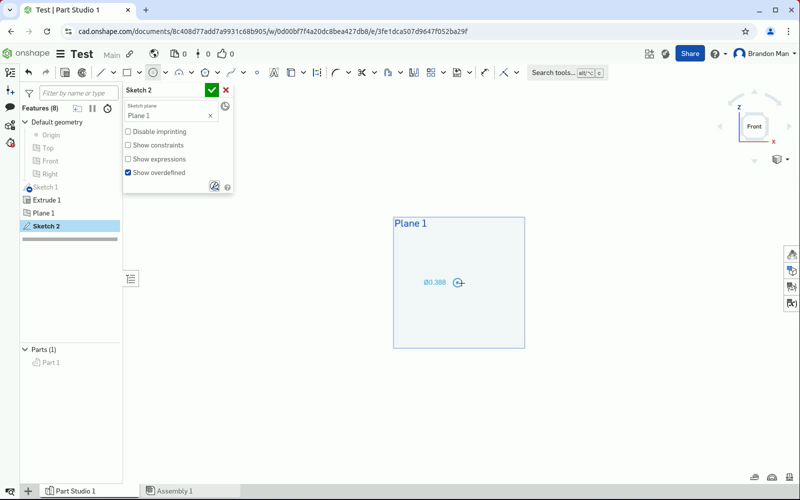
scroll(6)
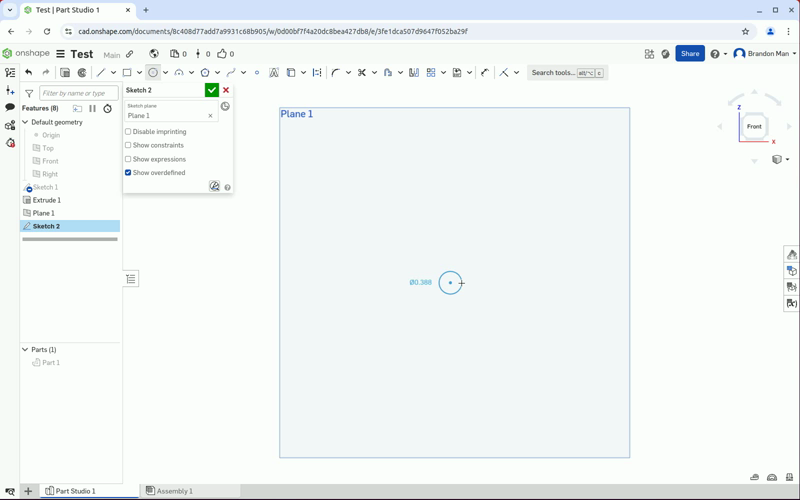
click(461, 282)
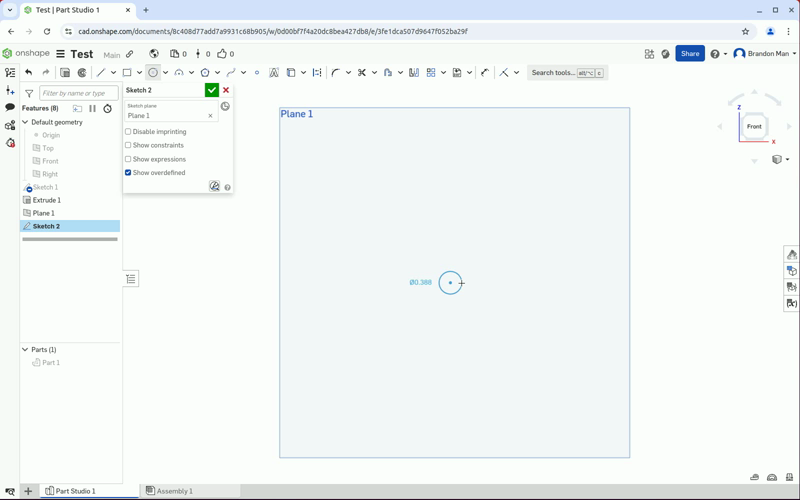
scroll(-6)
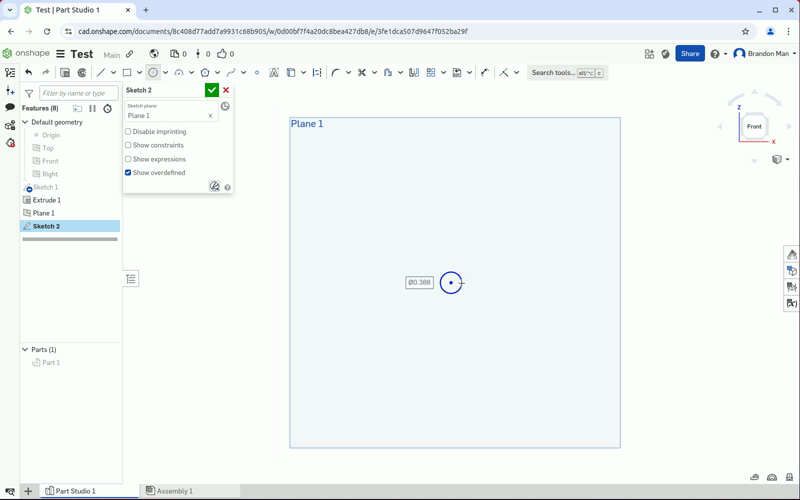
scroll(-6)
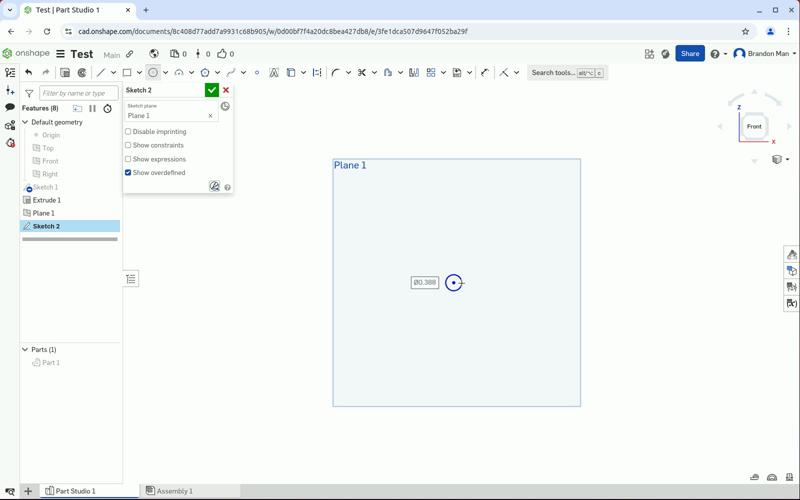
scroll(-6)
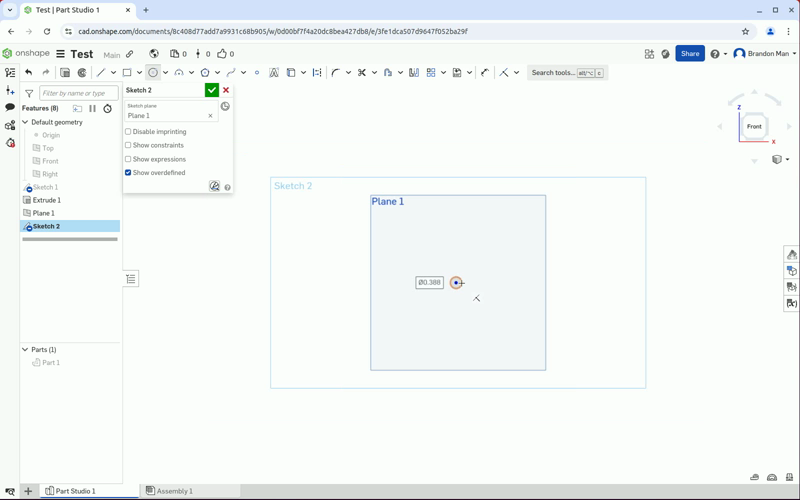
scroll(-6)
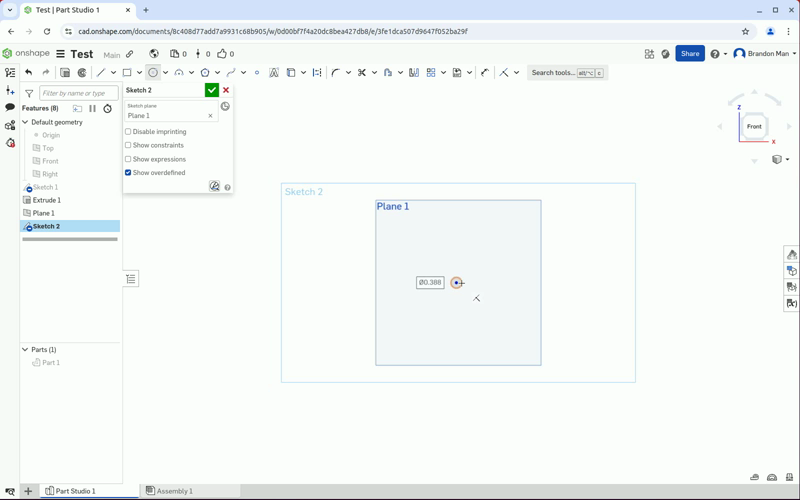
scroll(-6)
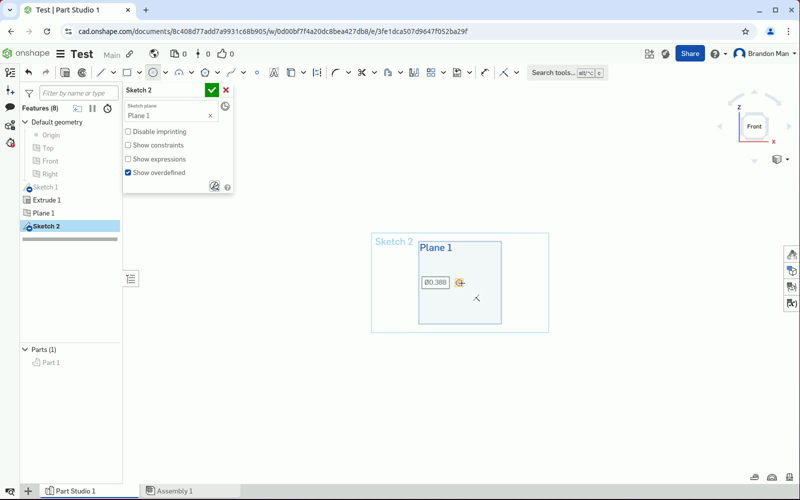
scroll(-6)
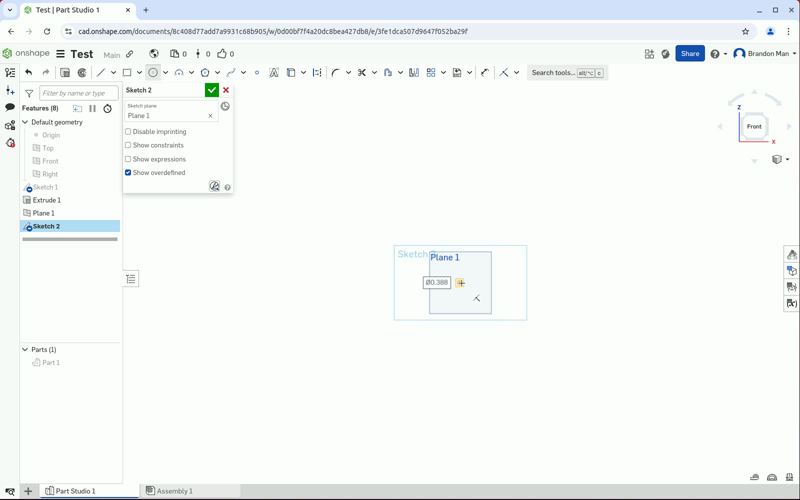
scroll(-6)
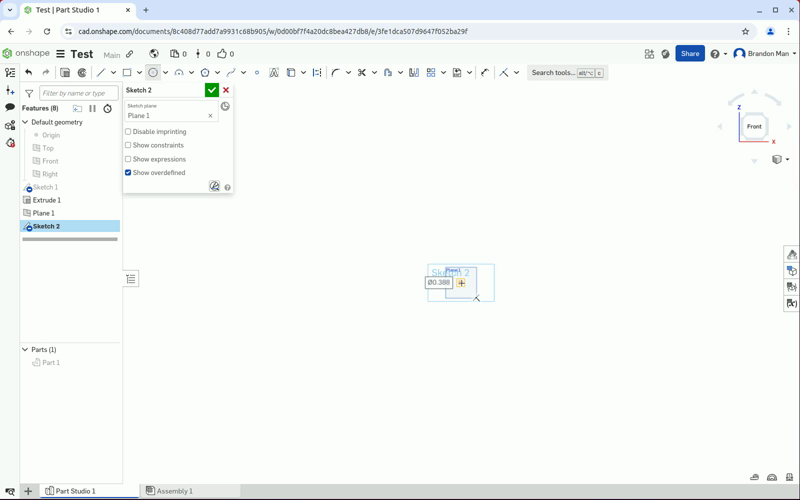
key(esc)
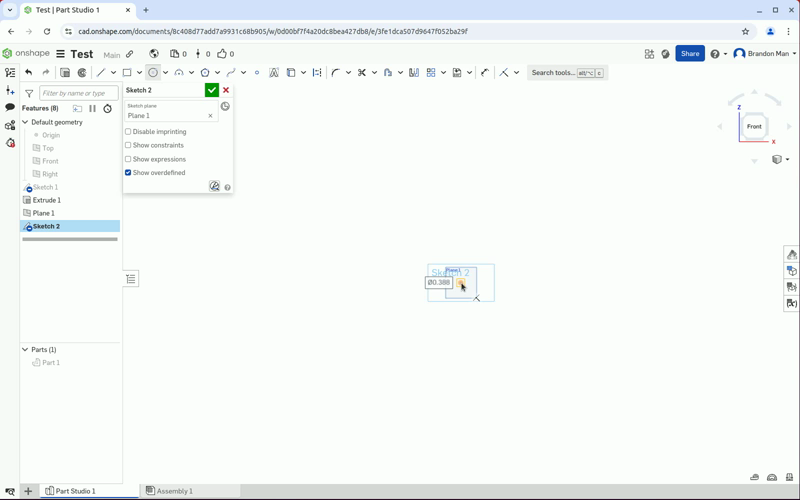
mouse_move(460, 281)
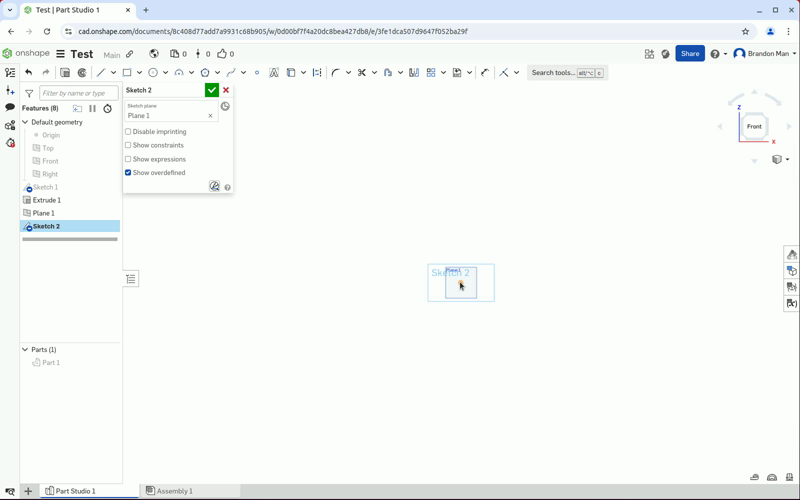
scroll(6)
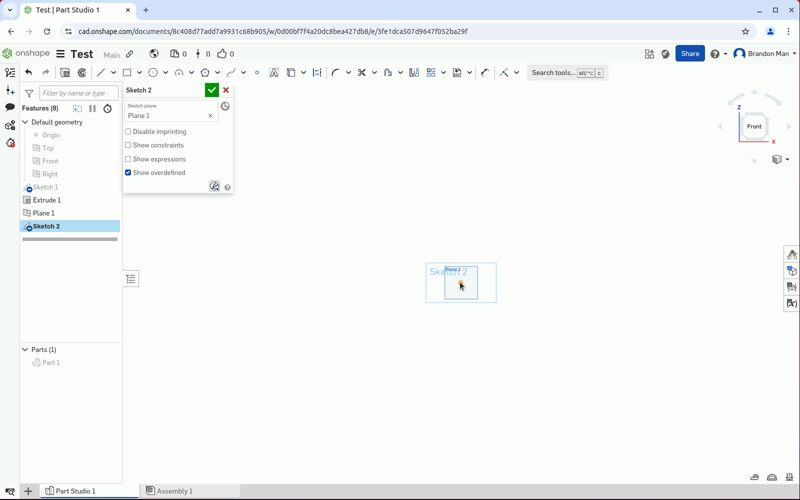
scroll(6)
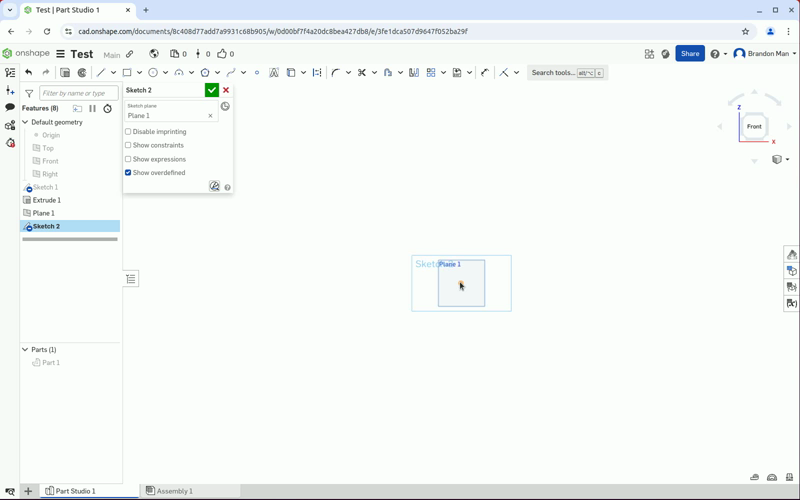
scroll(6)
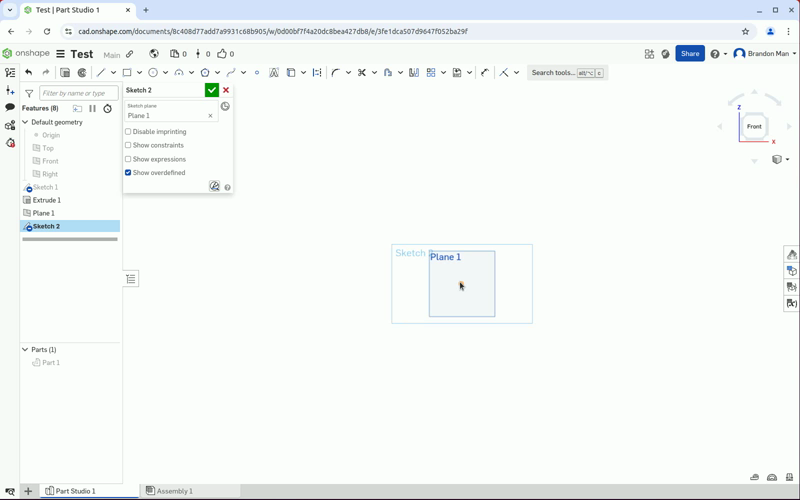
scroll(6)
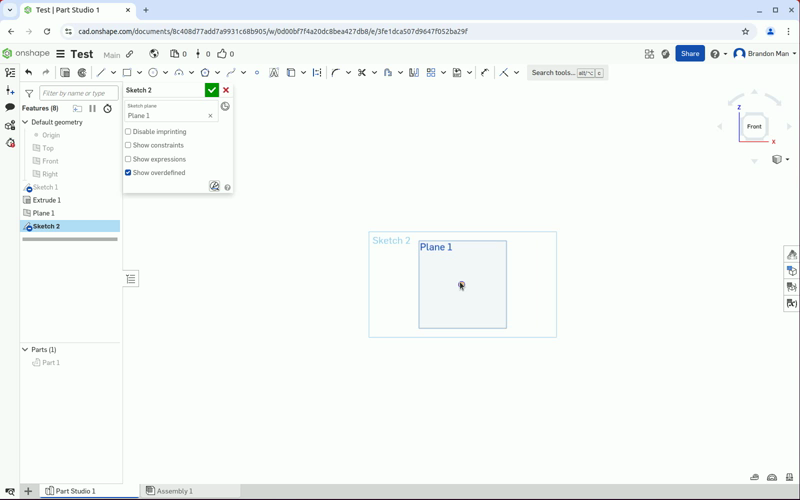
scroll(6)
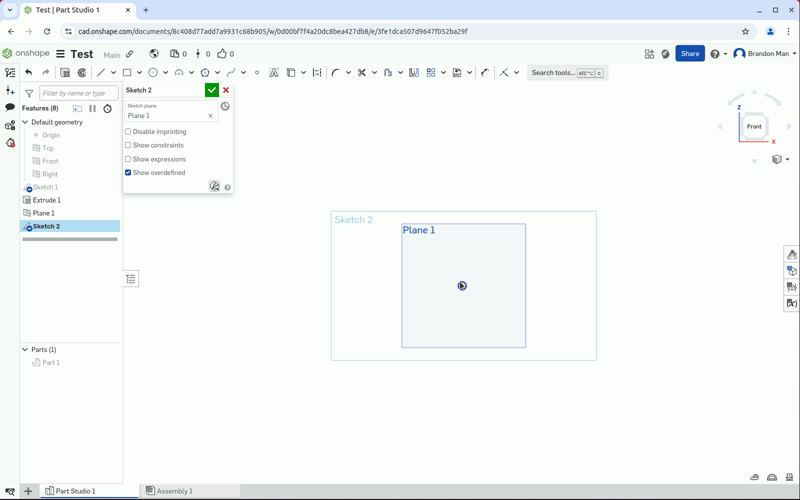
scroll(6)
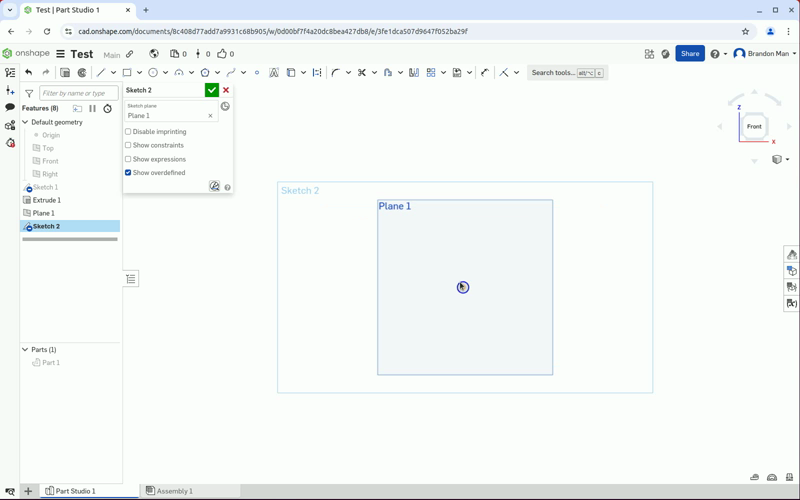
scroll(6)
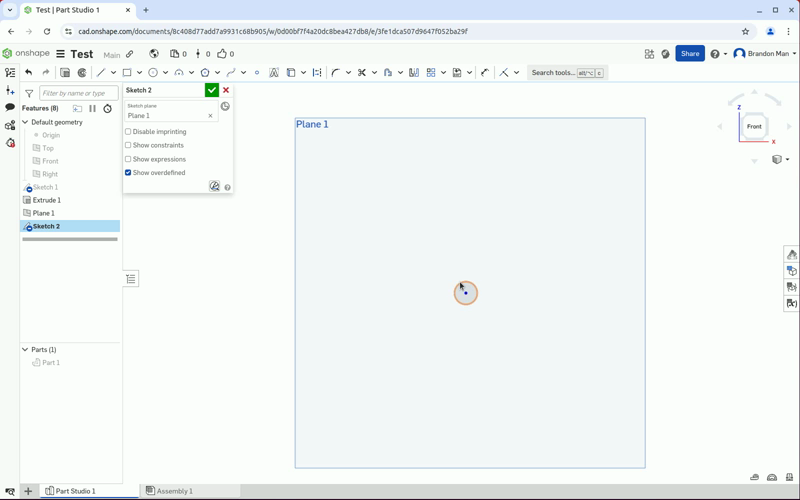
click(460, 281)
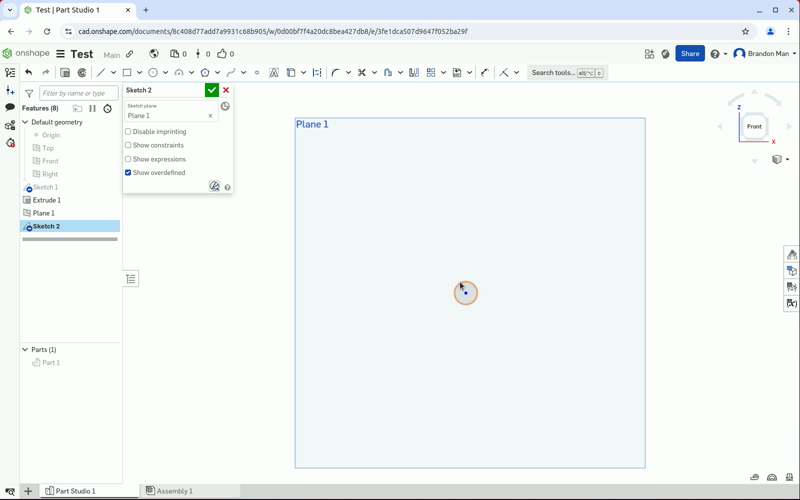
scroll(-6)
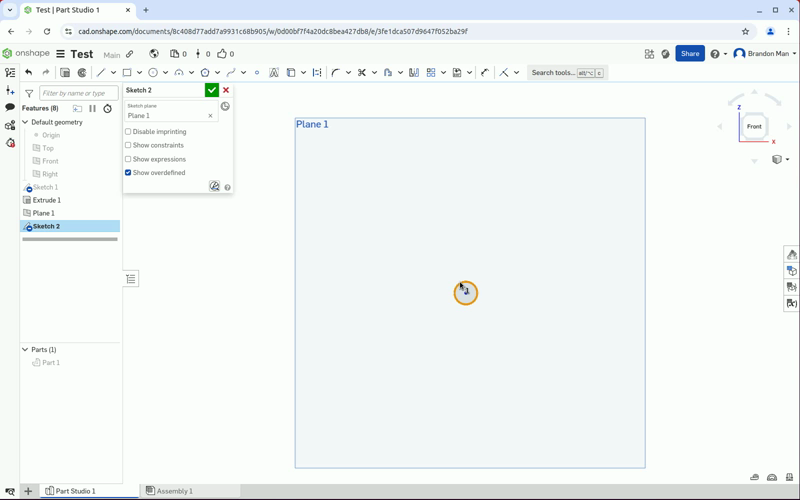
scroll(-6)
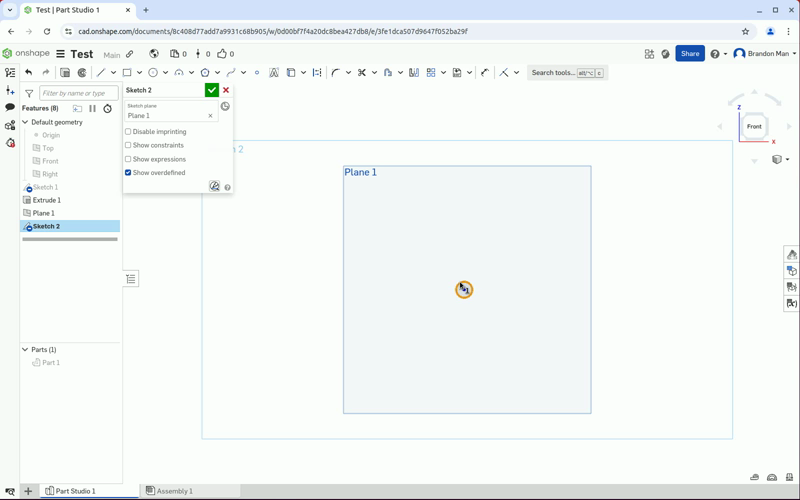
scroll(-6)
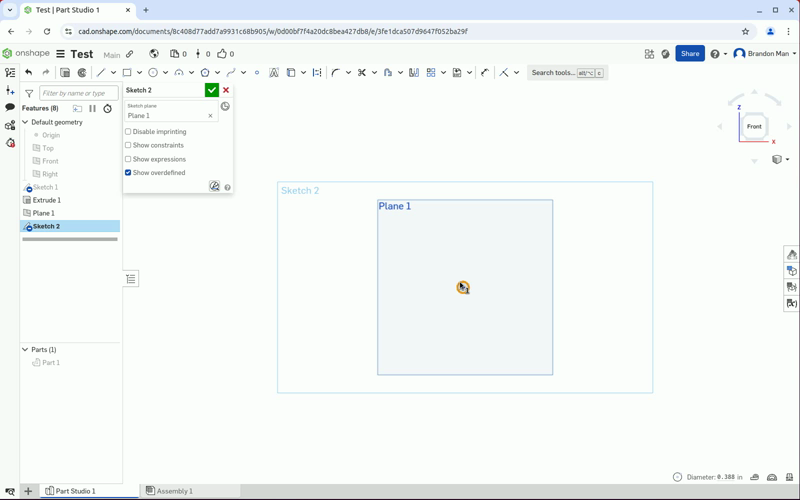
scroll(-6)
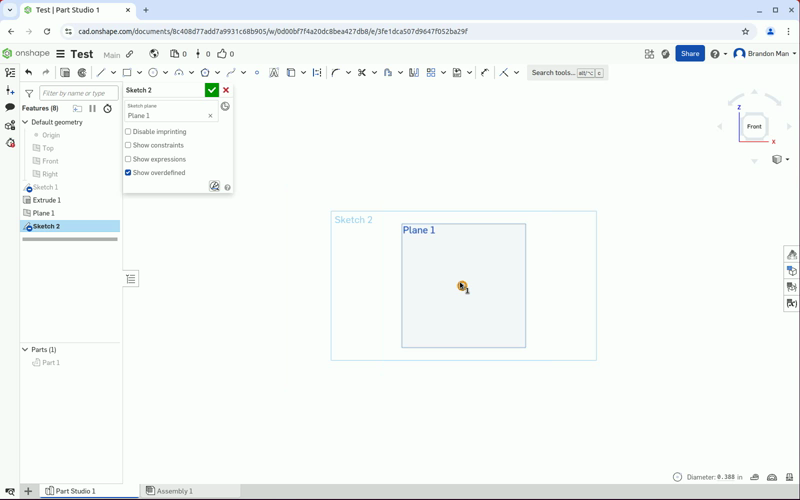
scroll(-6)
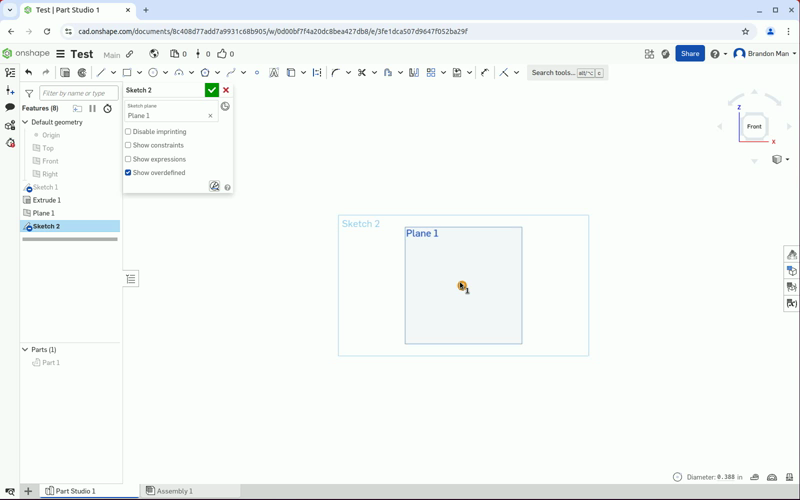
scroll(-6)
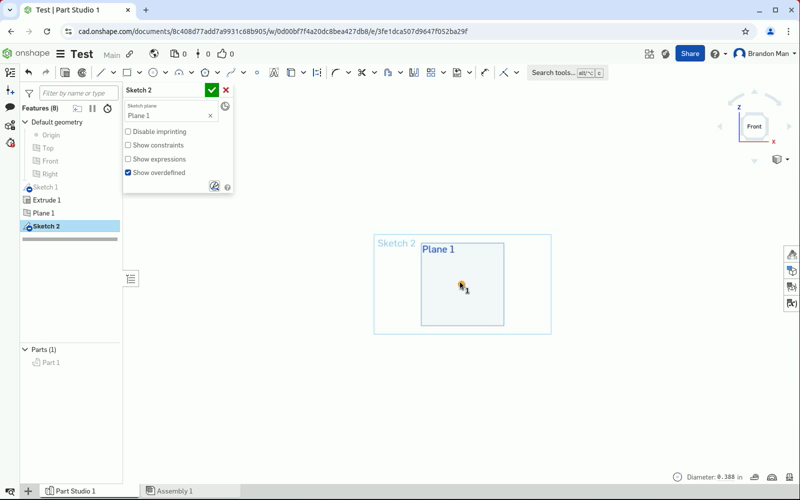
scroll(-6)
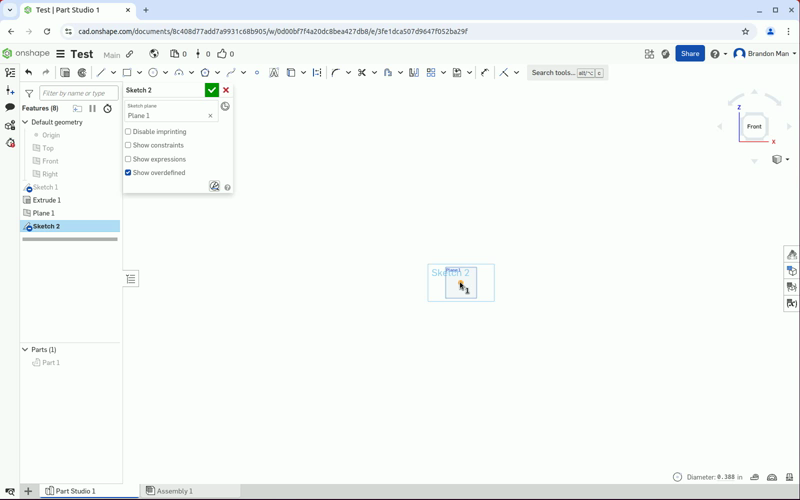
mouse_move(73, 352)
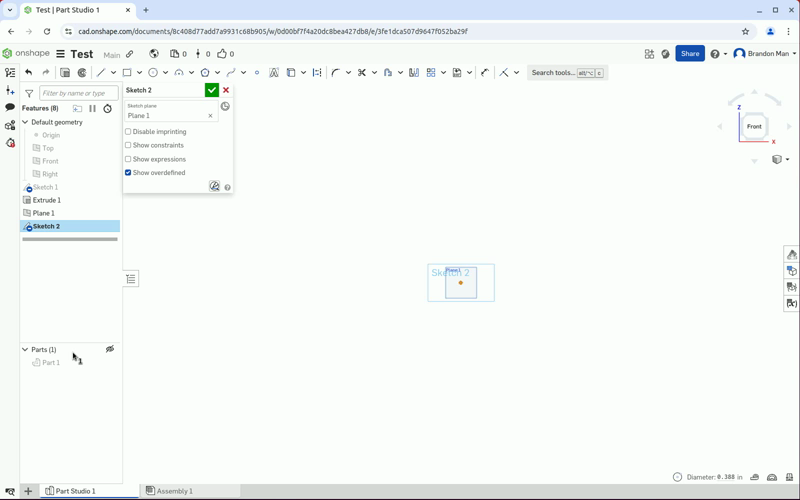
key(shift+y)
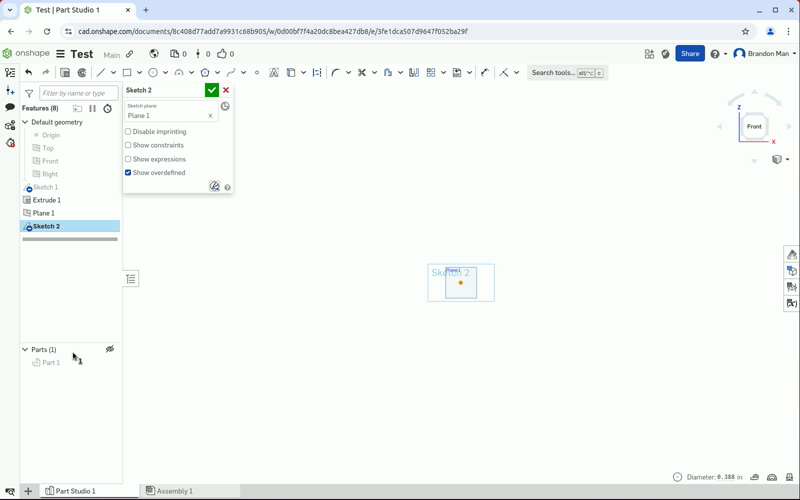
key(shift+e)
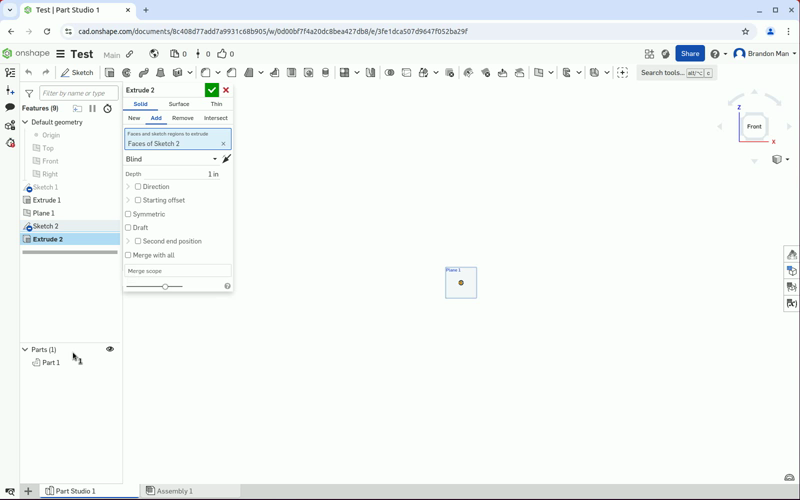
mouse_move(143, 106)
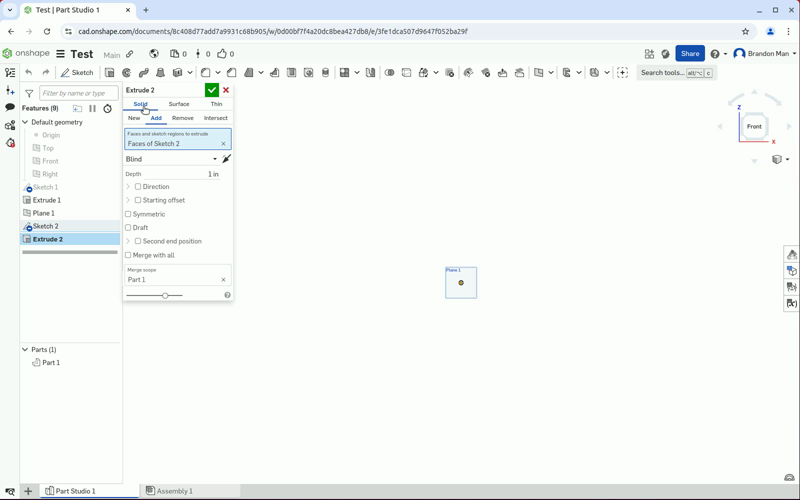
click(143, 106)
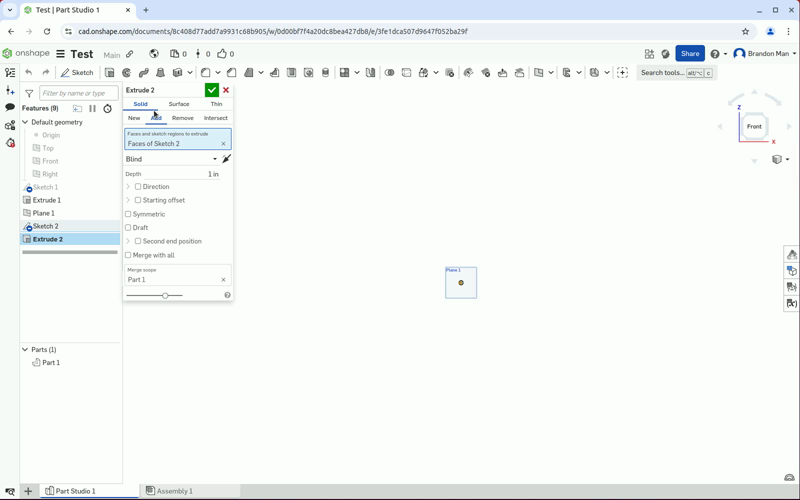
mouse_move(186, 120)
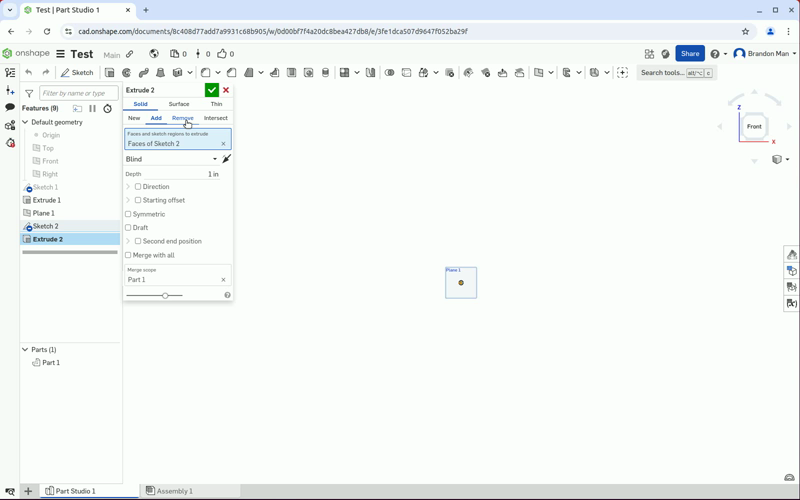
click(186, 120)
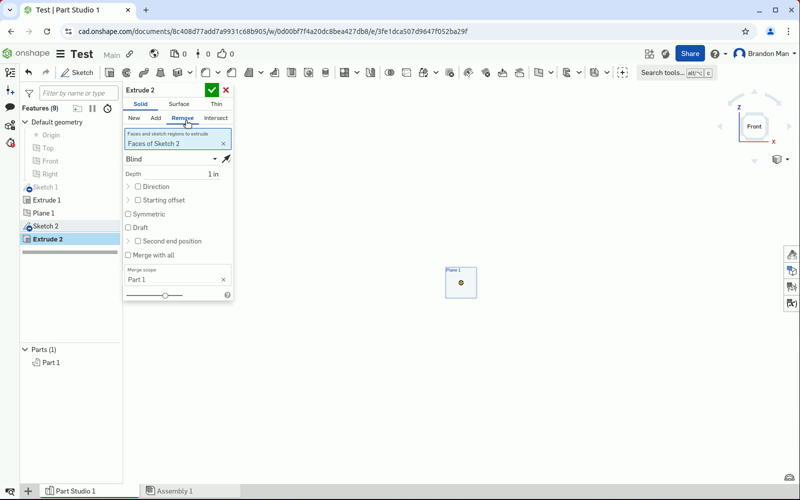
key(tab, 4)
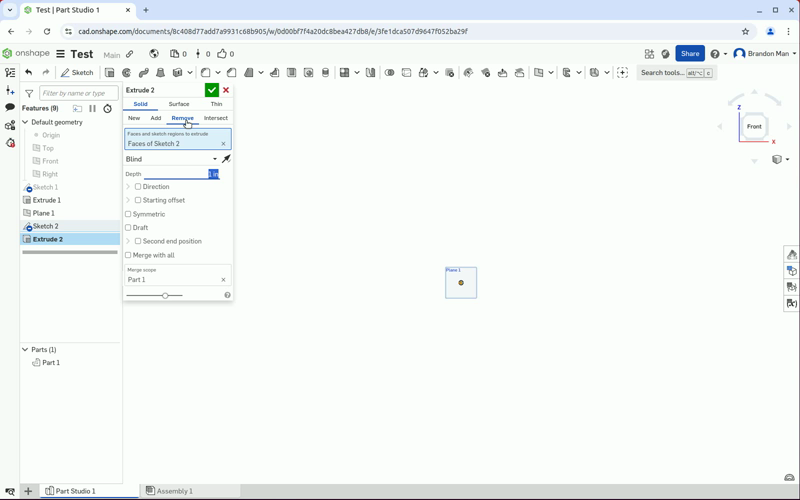
text(30.811)
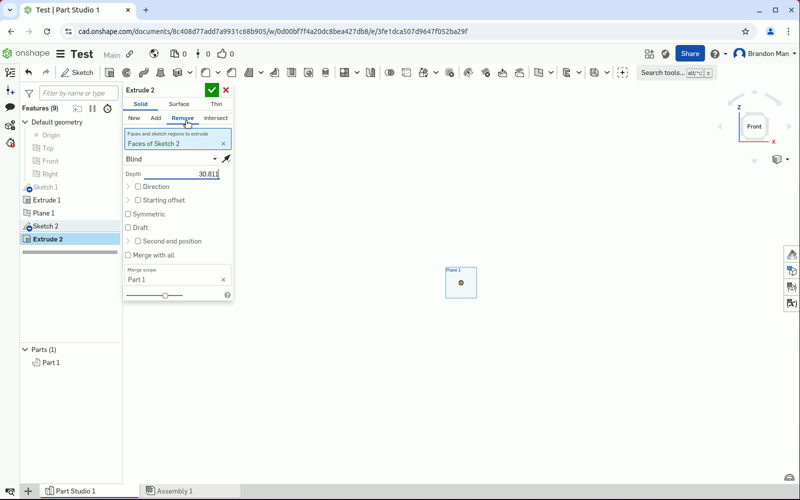
key(tab, 6)
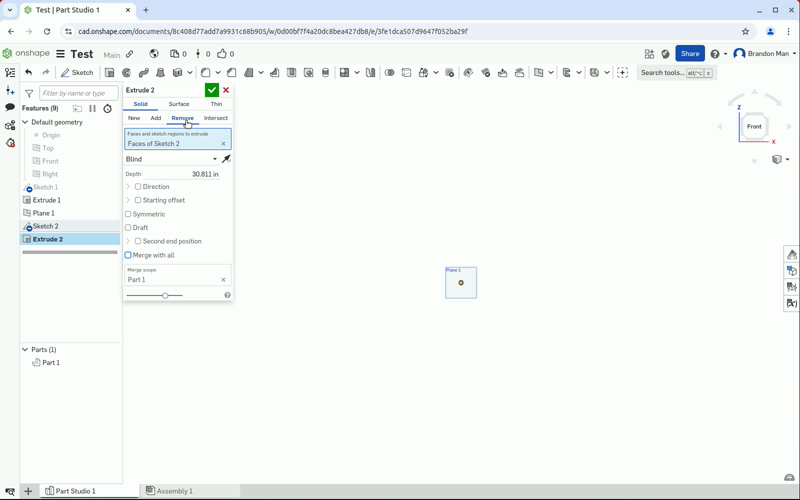
key(space)
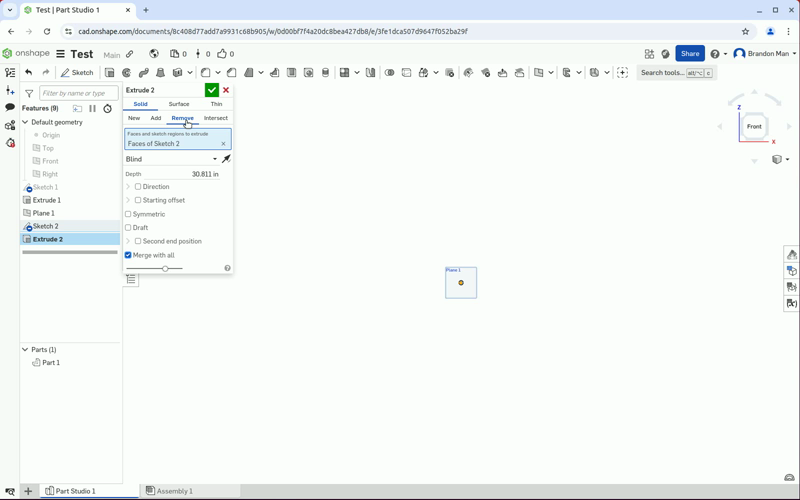
key(enter)
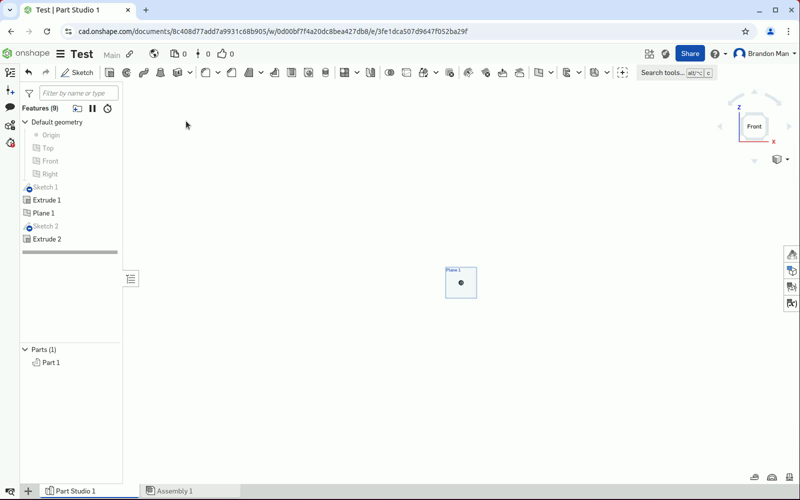
key(shift+h)
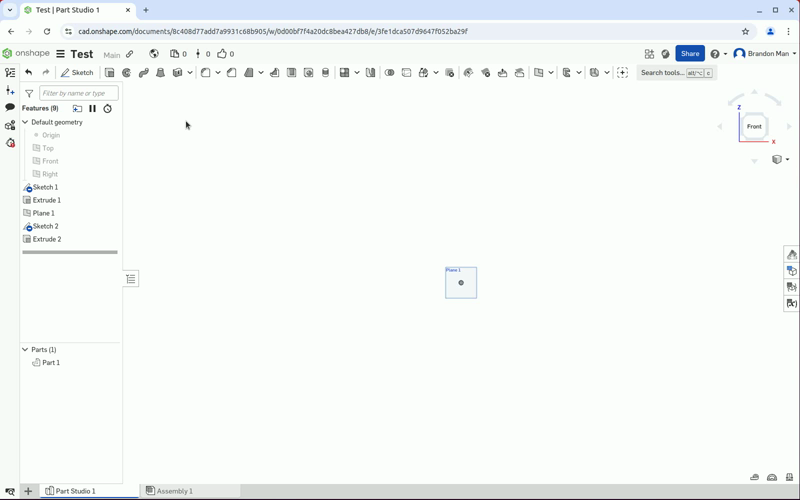
key(shift+h)
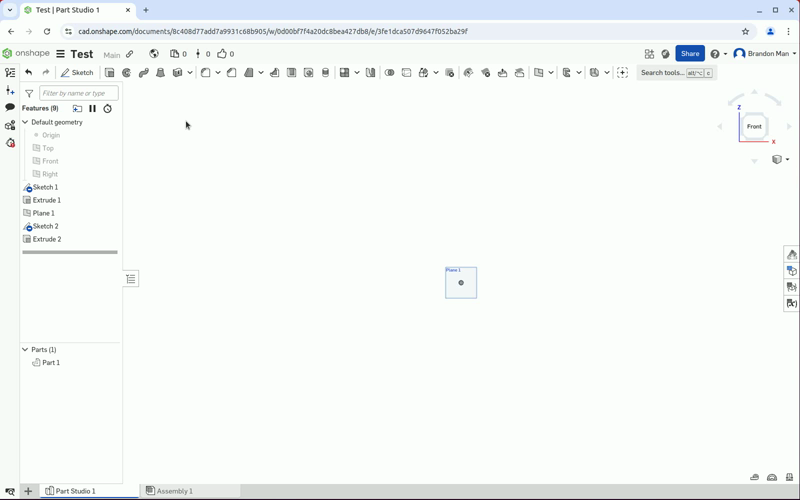
key(shift+7)
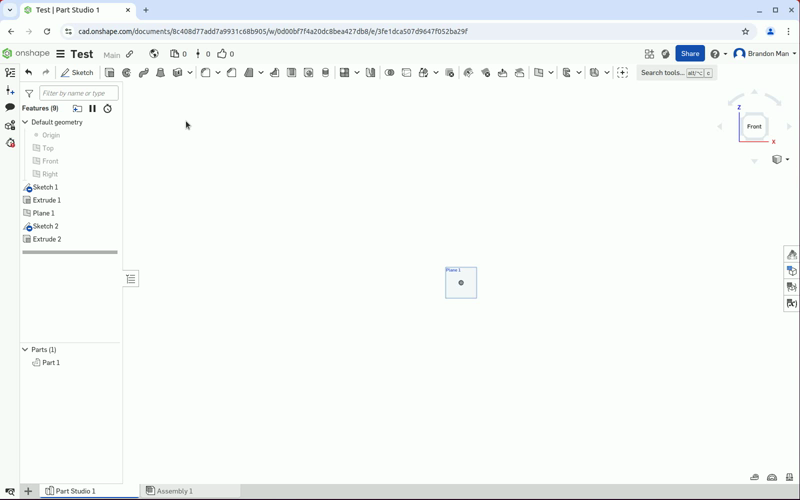
key(left, 2)
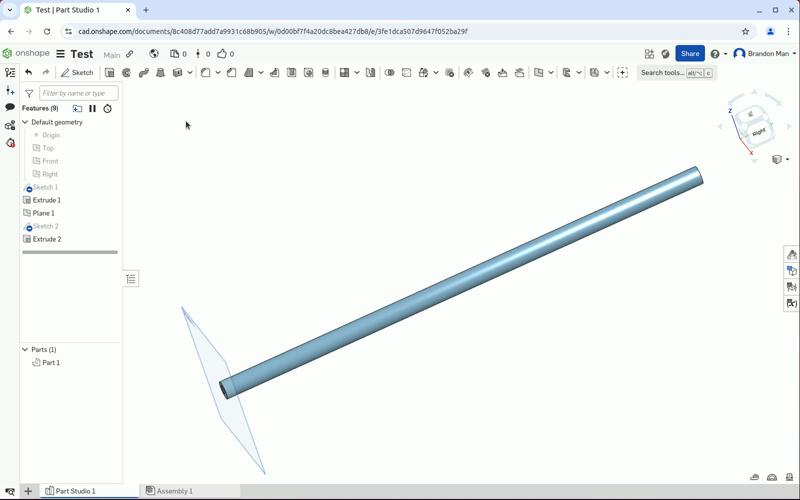
key(down, 2)
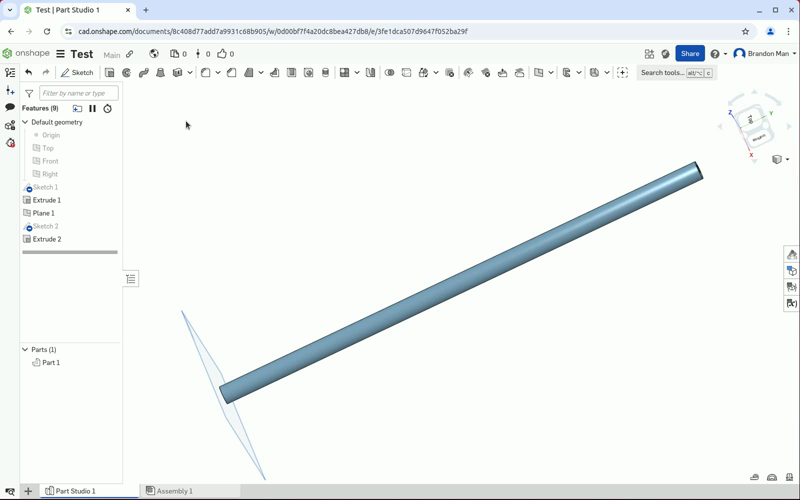
key(up, 2)
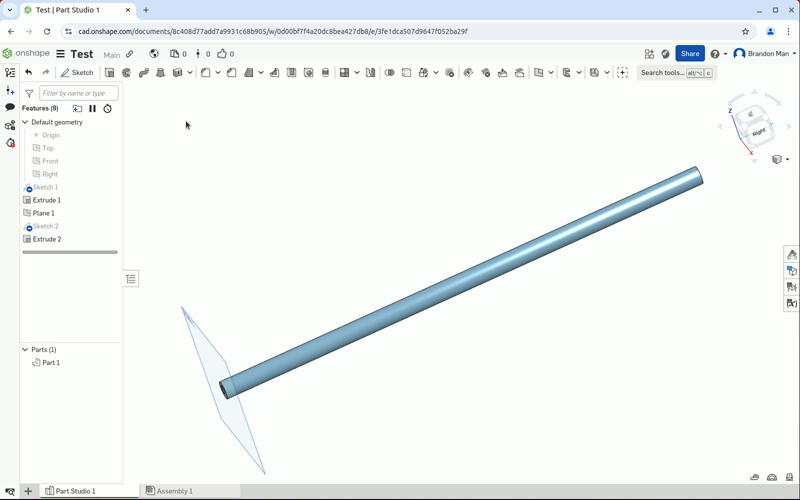
key(right, 2)
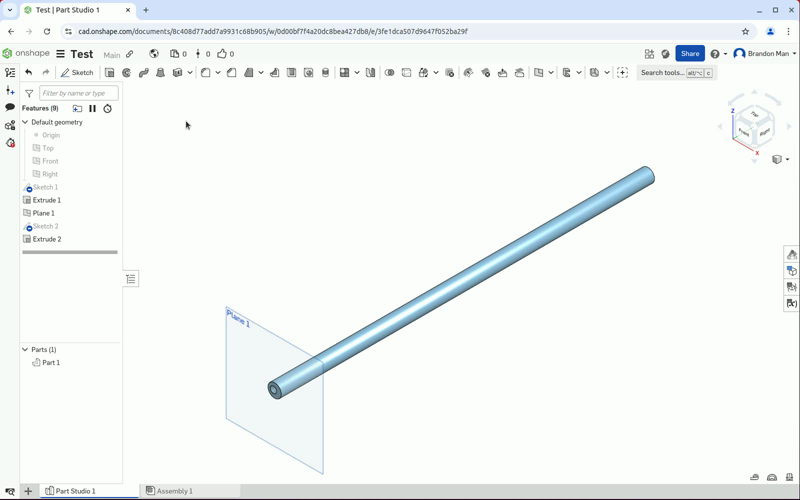
mouse_move(73, 189)
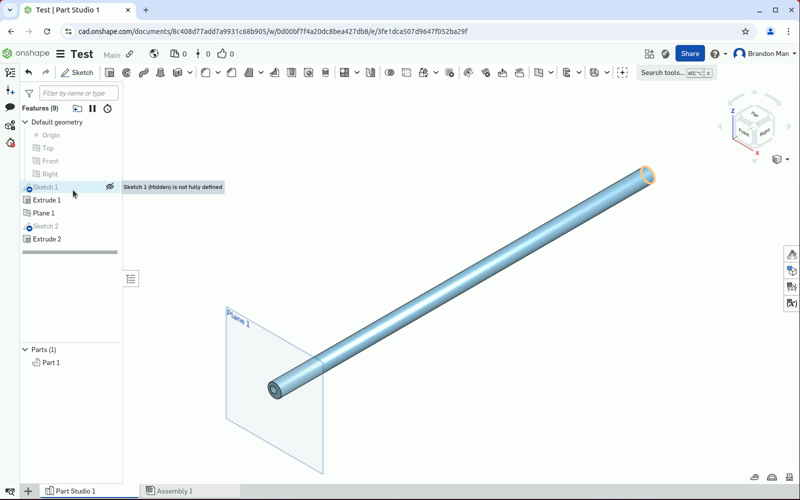
click(73, 189)